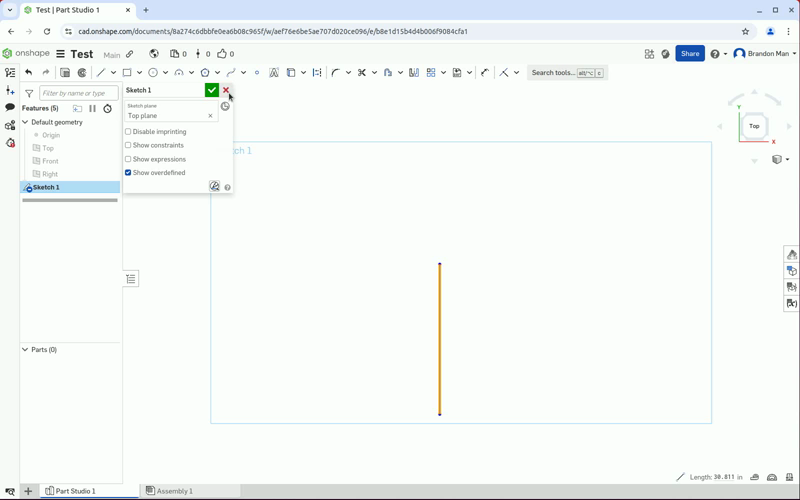
key(shift+h)
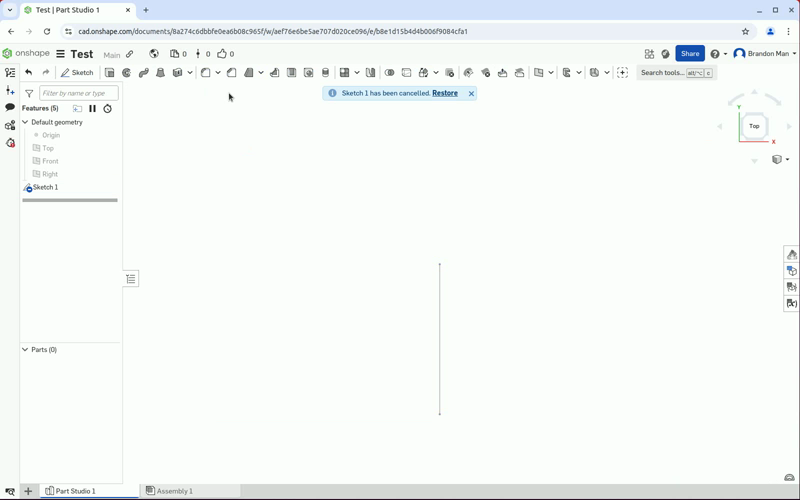
key(shift+s)
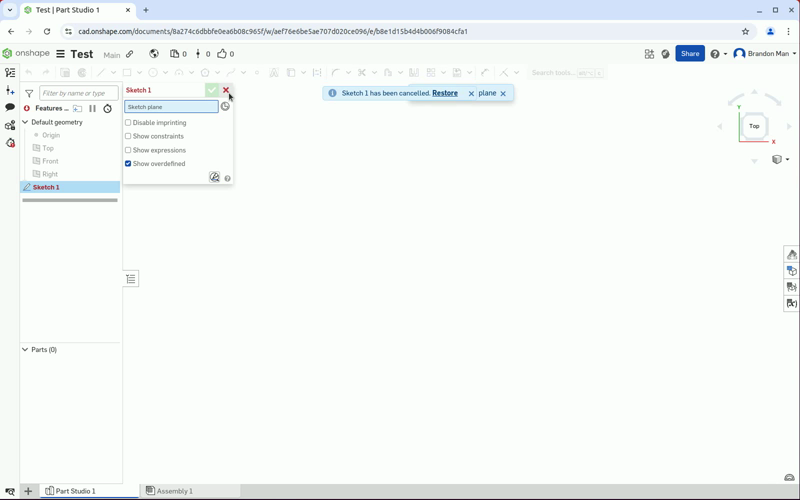
mouse_move(73, 150)
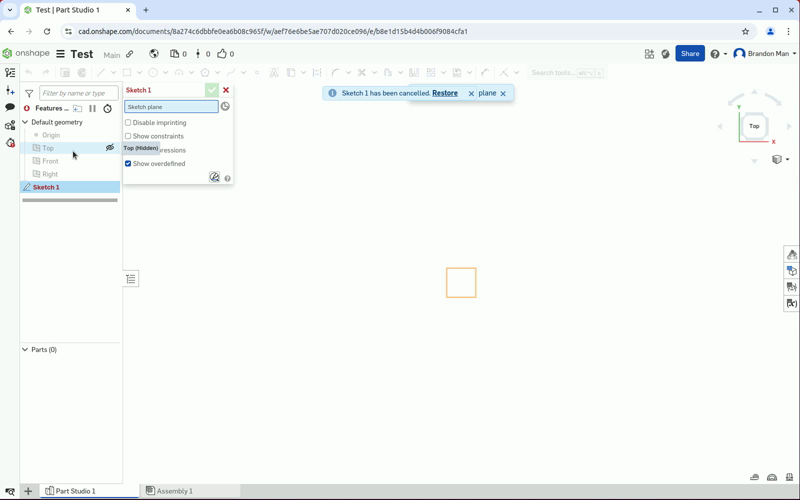
click(73, 150)
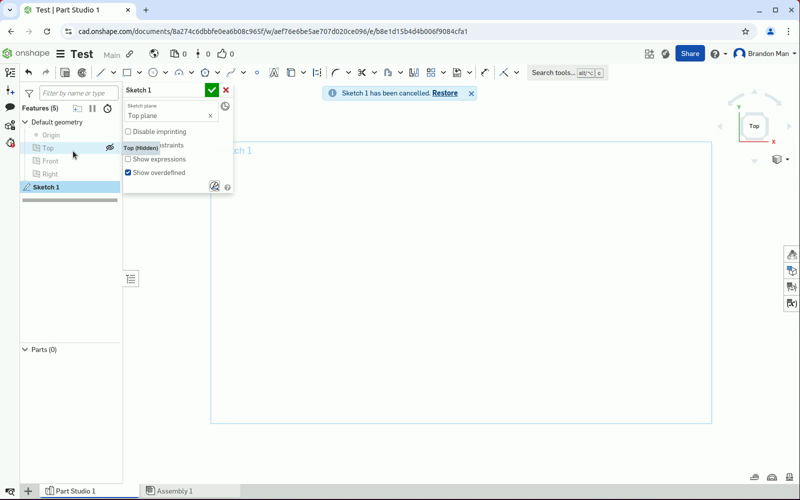
mouse_move(73, 352)
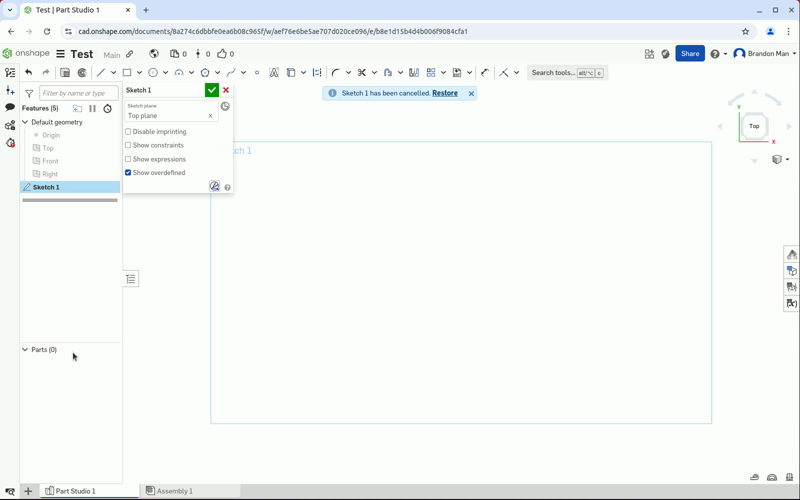
key(y)
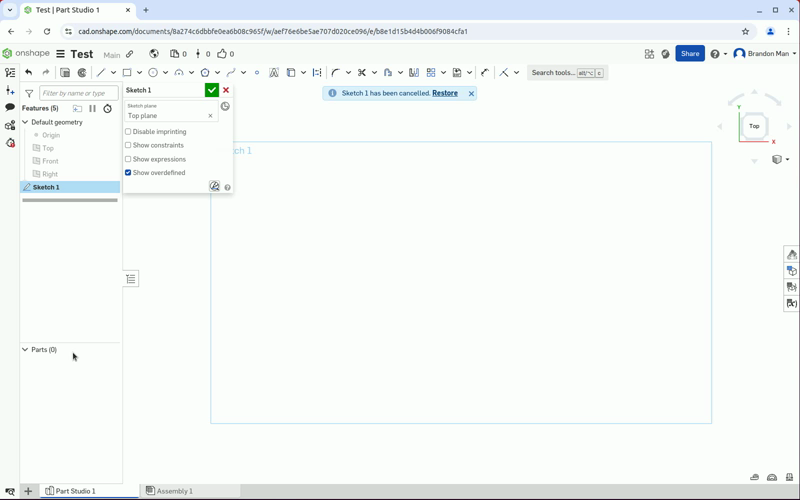
key(l)
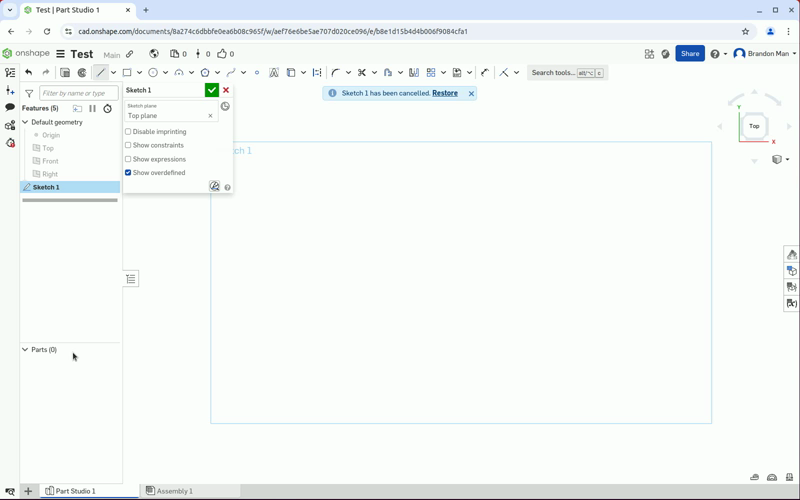
key_down(shift)
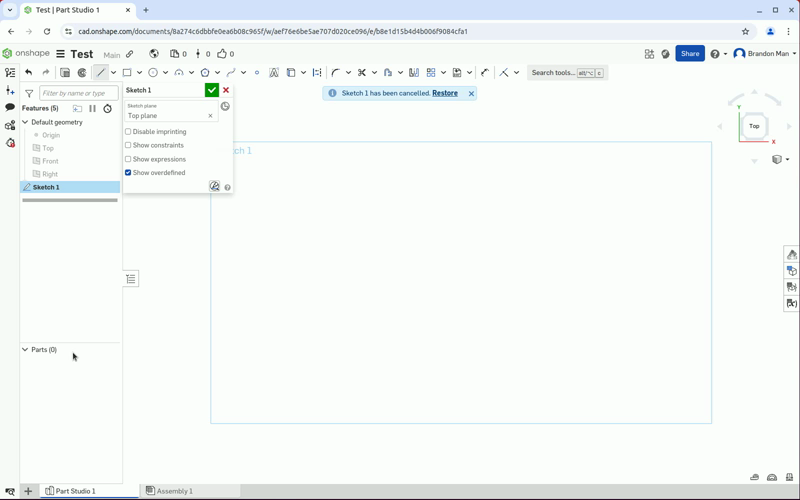
mouse_move(427, 334)
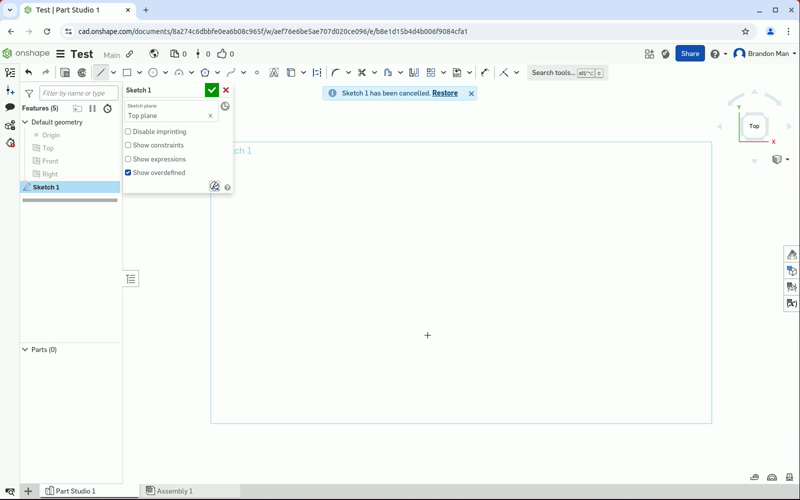
click(427, 334)
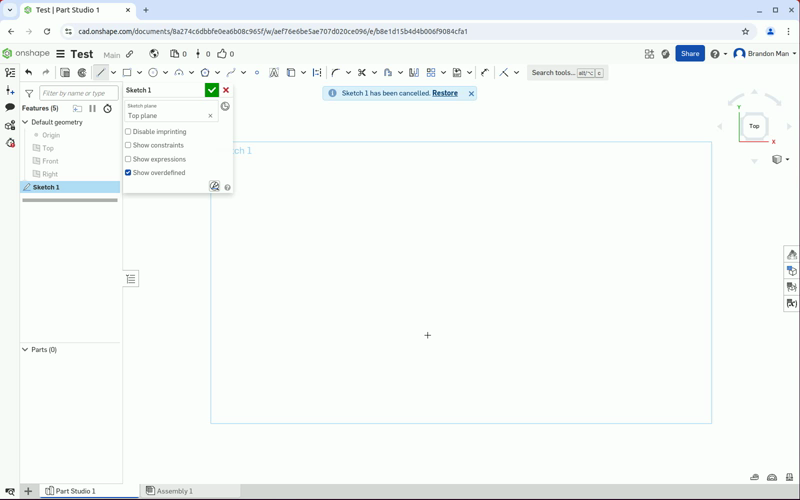
key_up(shift)
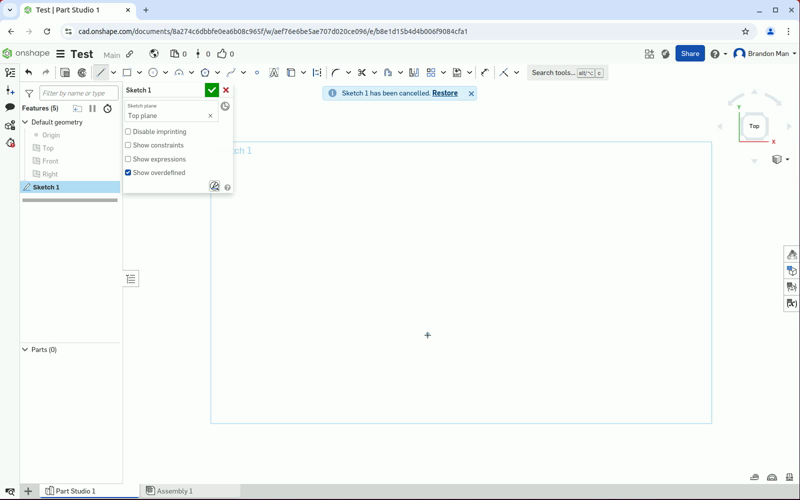
key_down(shift)
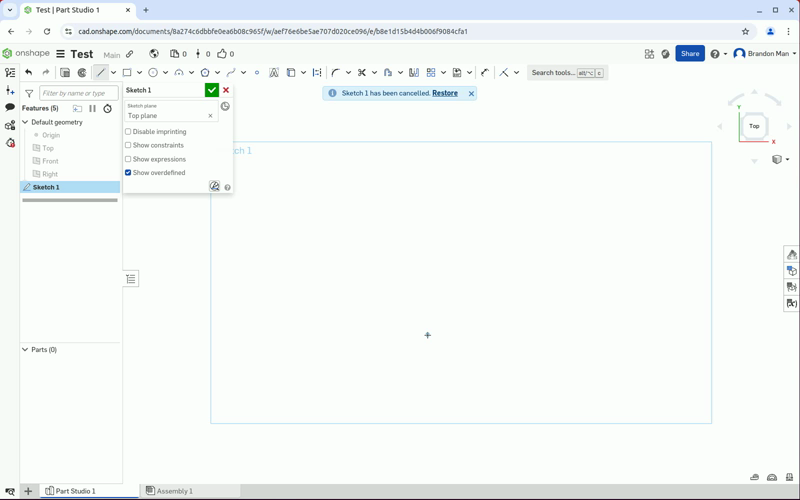
mouse_move(494, 334)
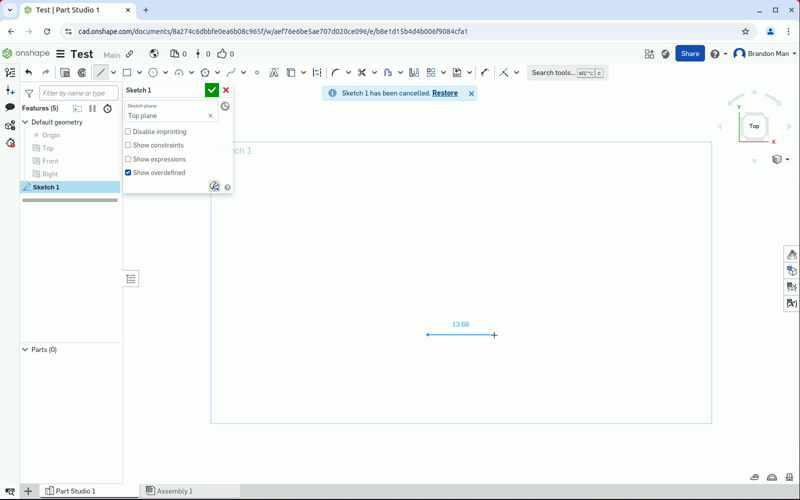
click(494, 334)
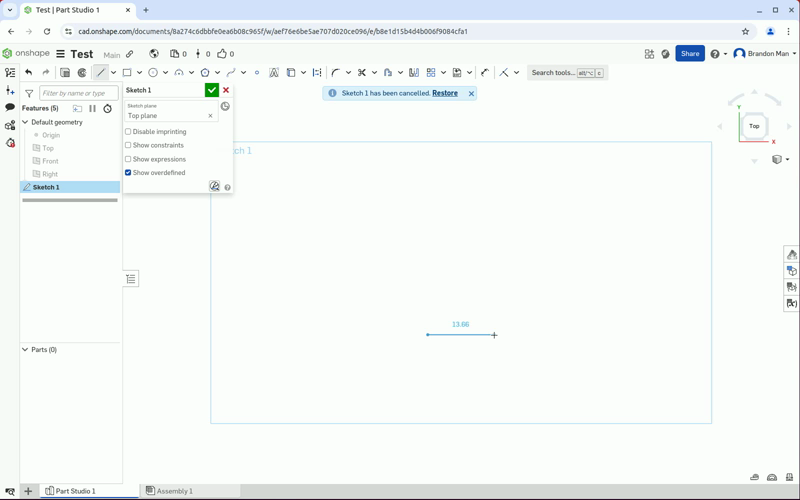
key_up(shift)
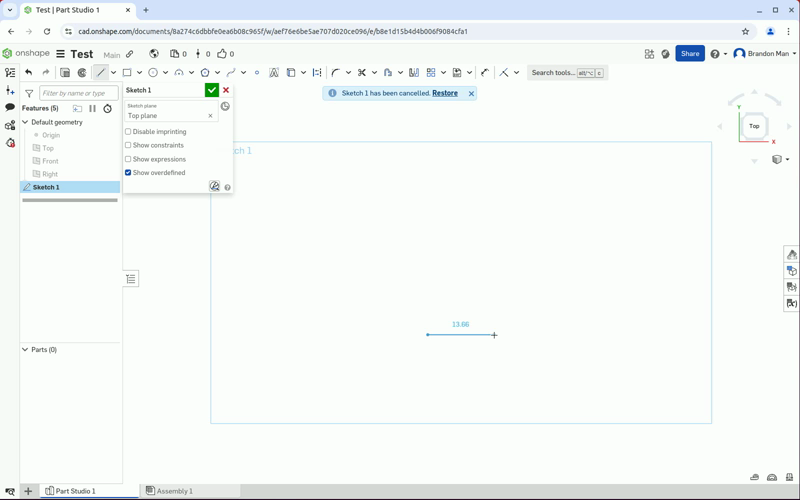
key_down(shift)
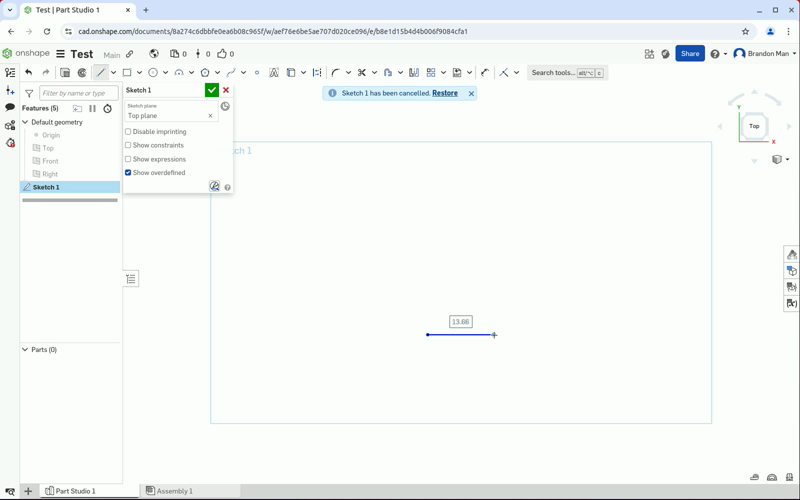
mouse_move(494, 225)
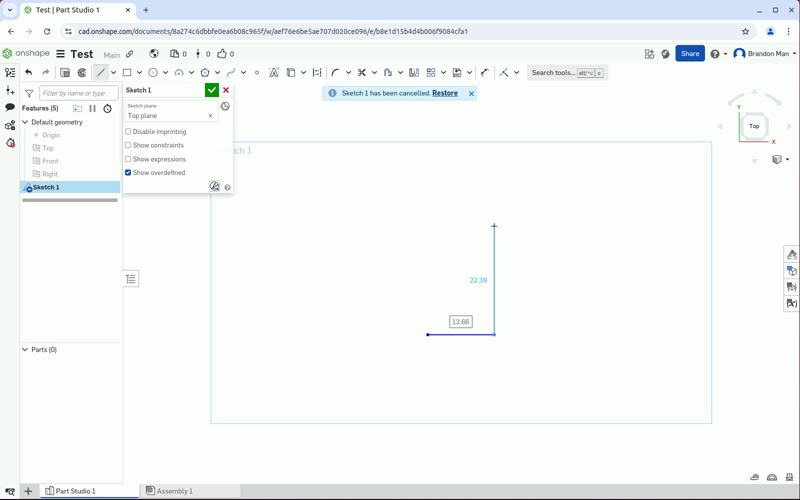
click(494, 225)
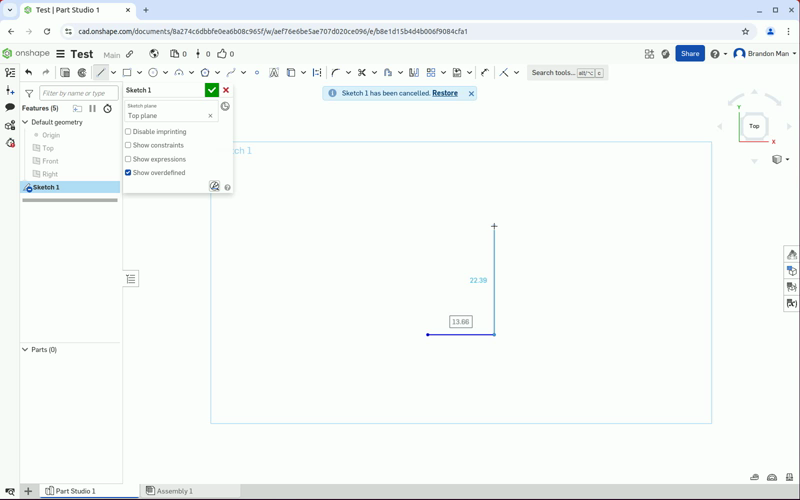
key_up(shift)
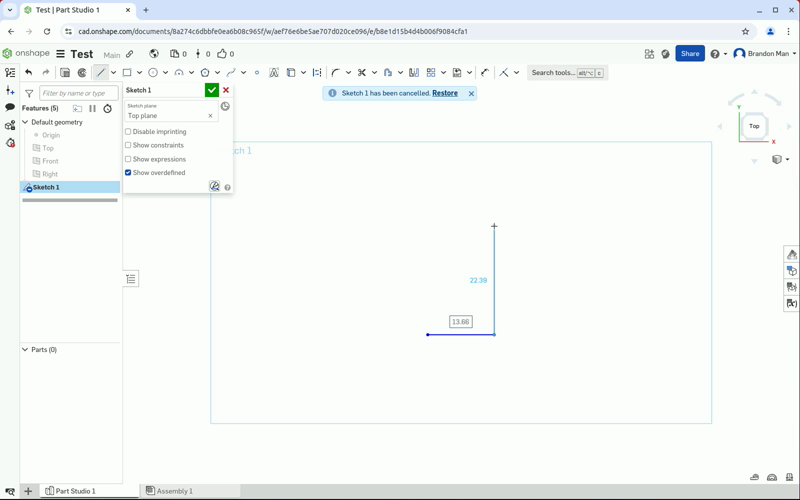
key_down(shift)
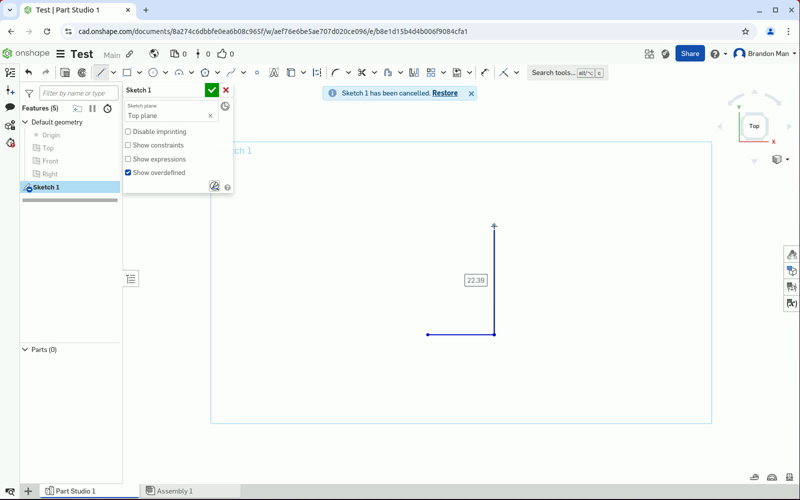
mouse_move(524, 225)
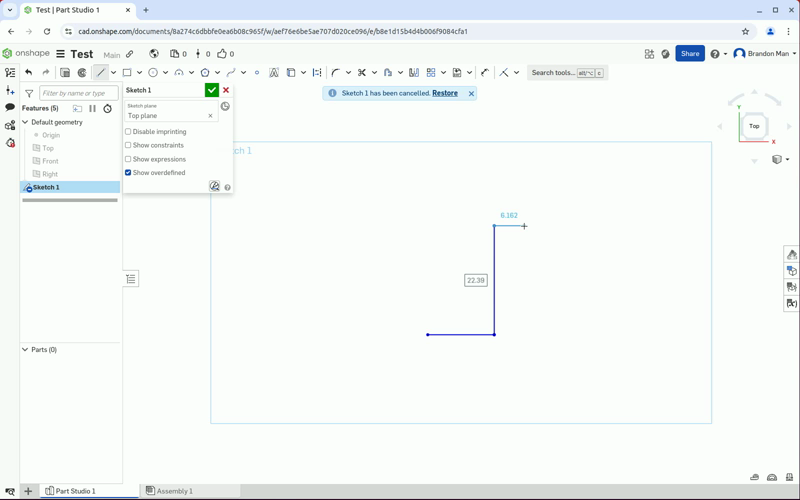
mouse_move(461, 225)
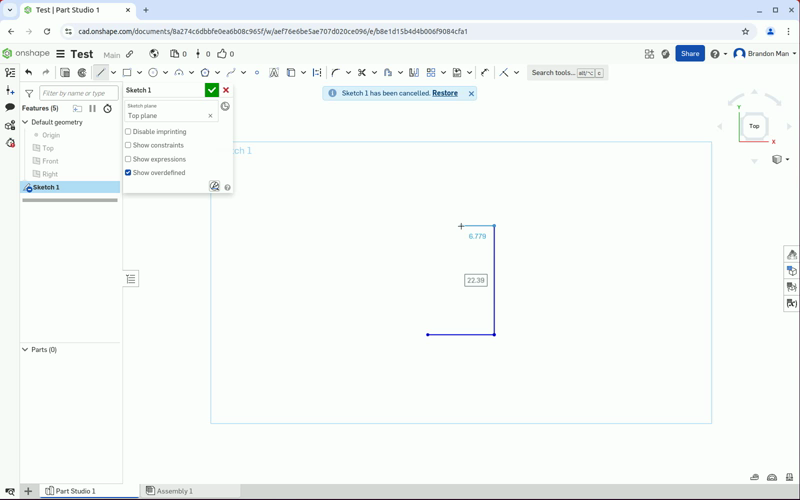
click(461, 225)
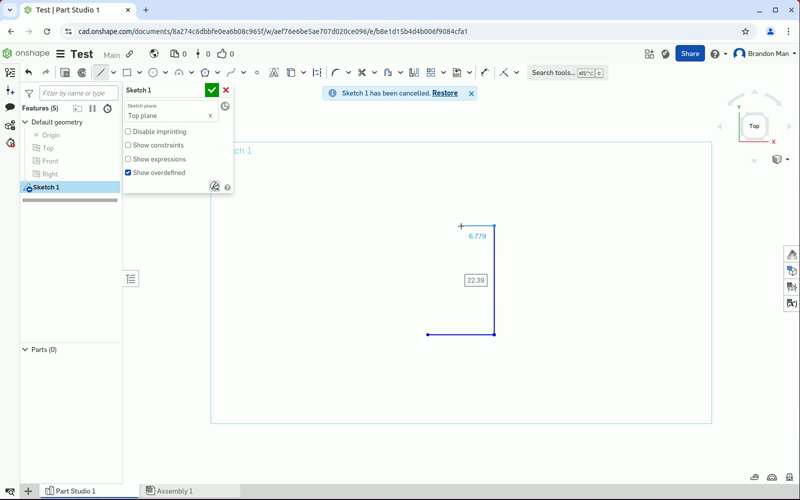
key_up(shift)
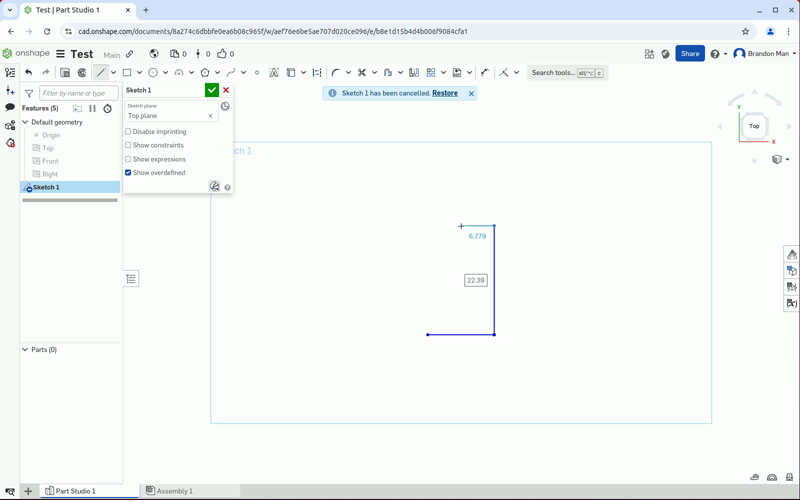
key_down(shift)
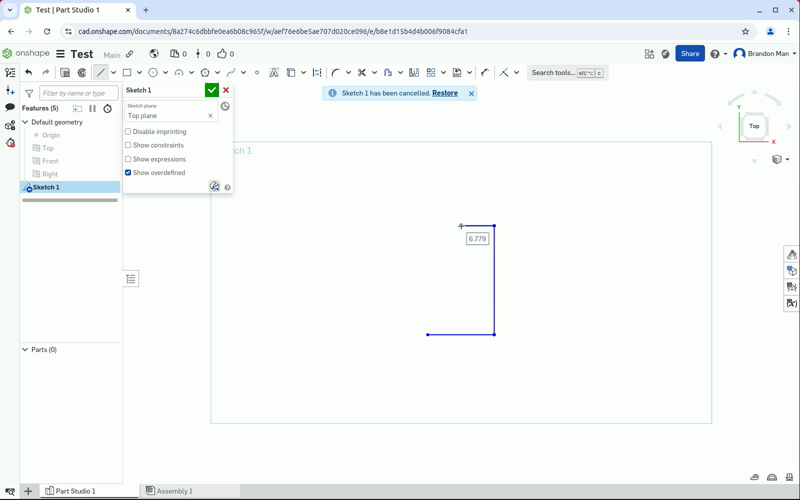
mouse_move(491, 225)
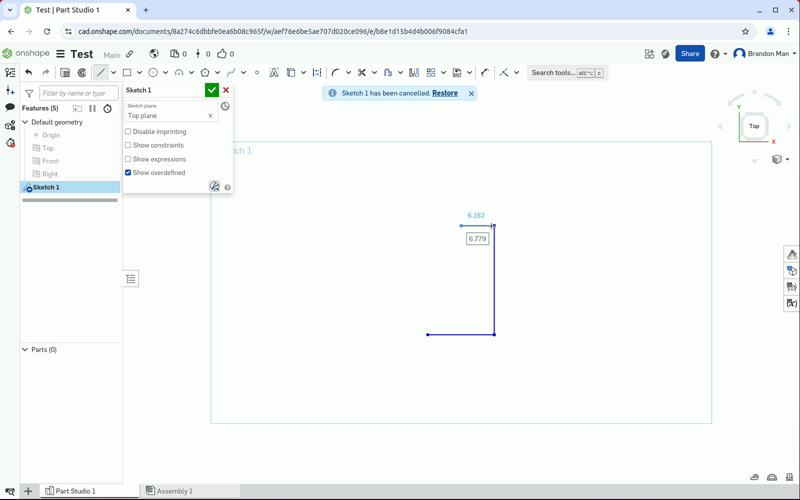
mouse_move(427, 225)
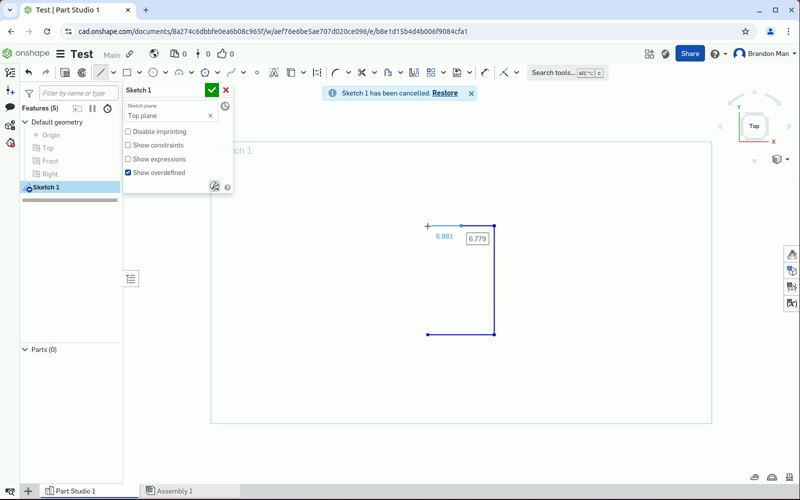
click(427, 225)
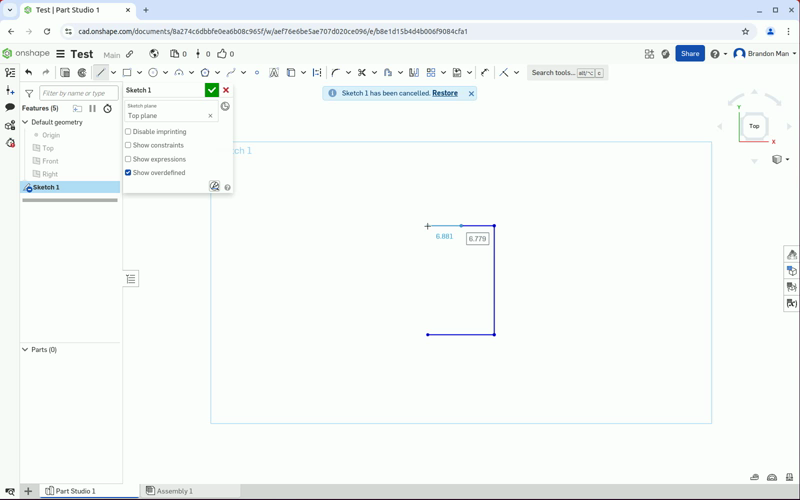
key_up(shift)
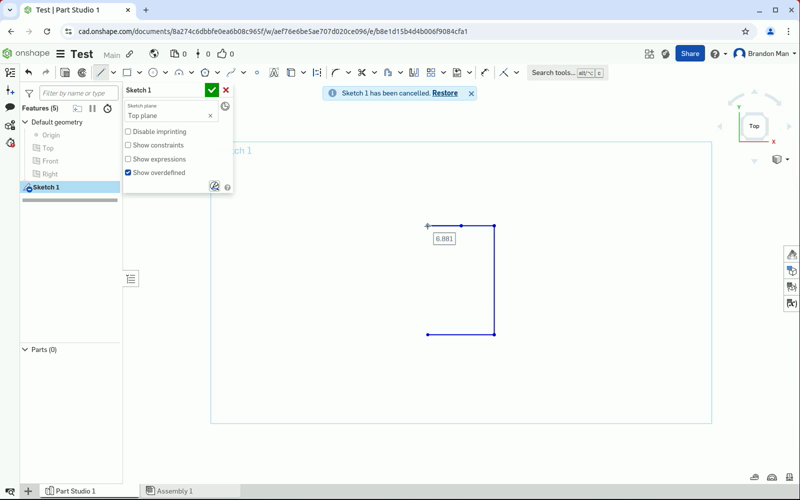
key_down(shift)
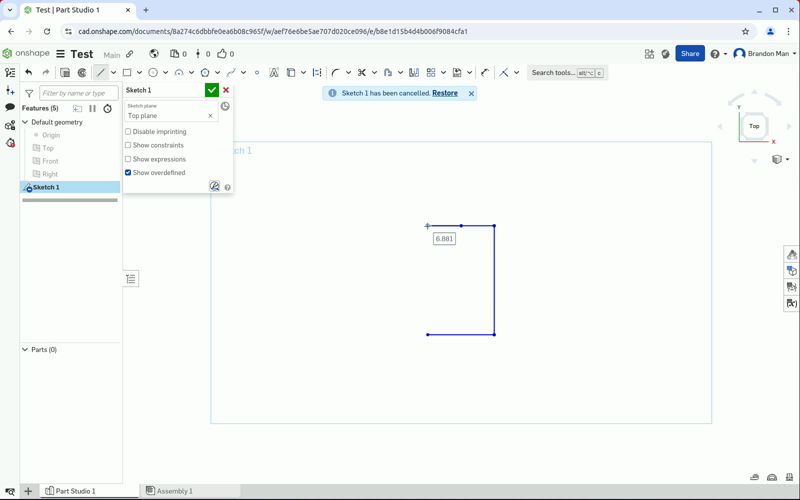
mouse_move(427, 334)
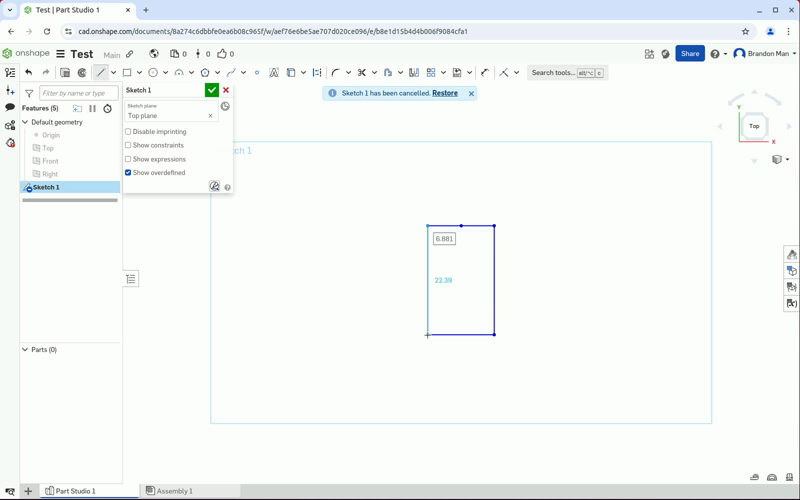
key_up(shift)
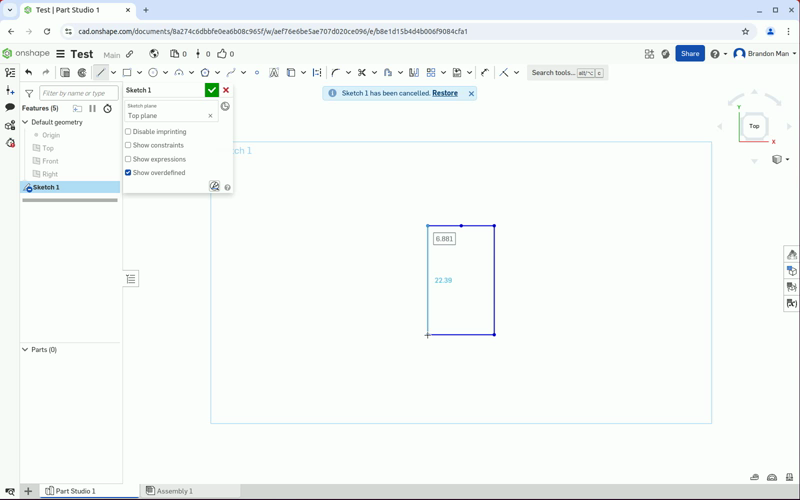
click(427, 334)
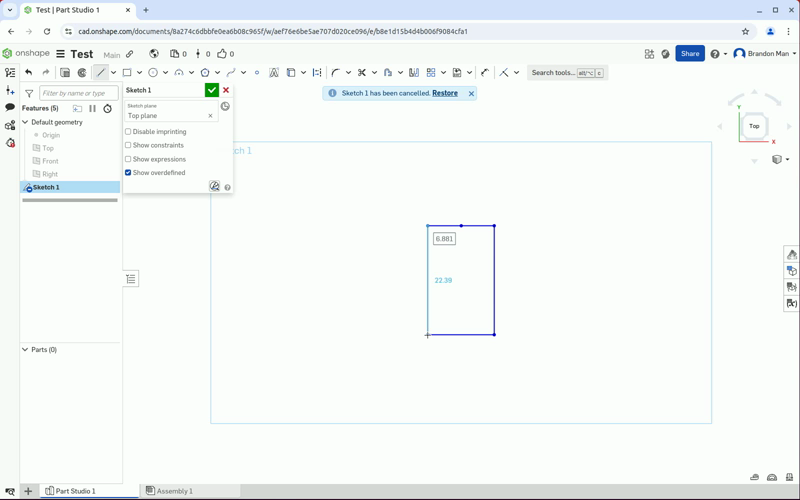
key(esc)
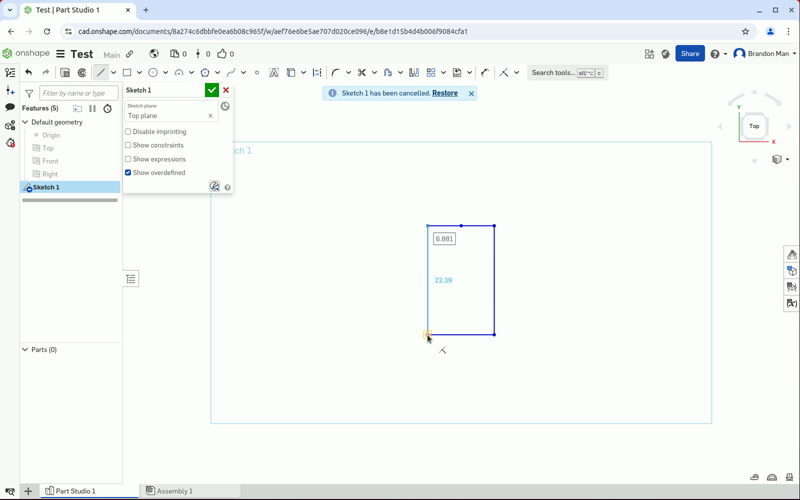
mouse_move(457, 314)
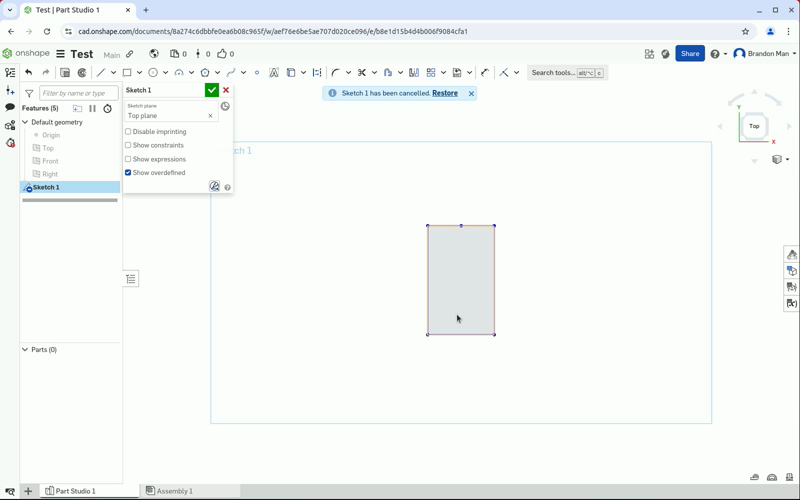
click(457, 314)
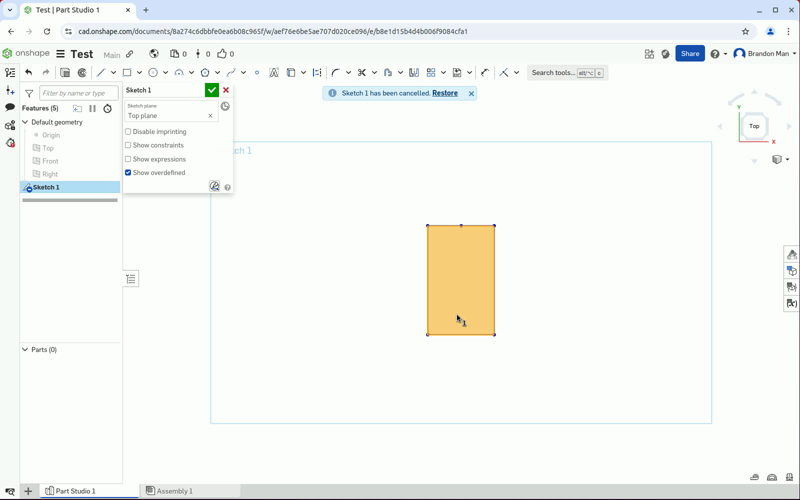
mouse_move(73, 352)
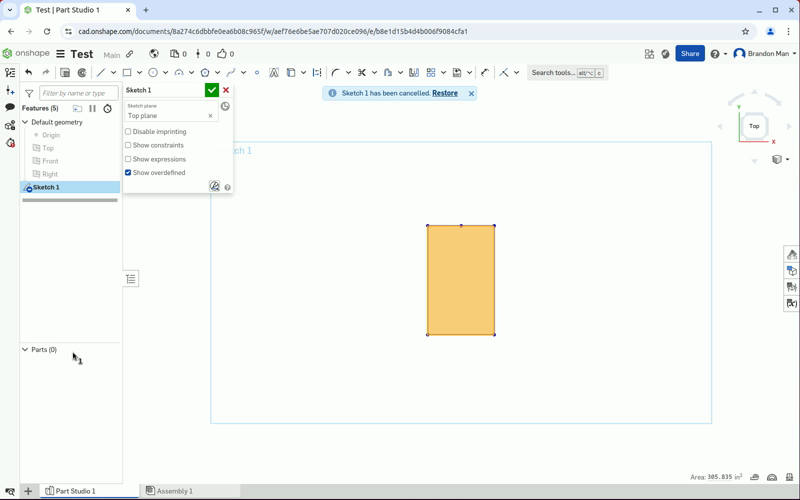
key(shift+y)
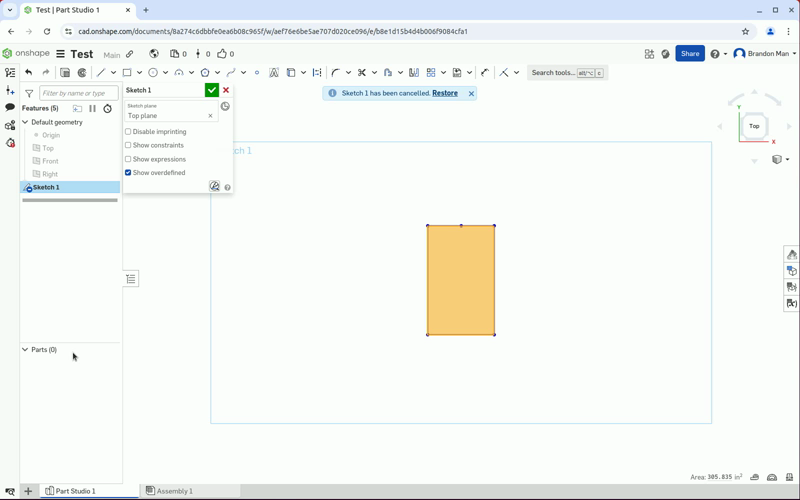
key(shift+e)
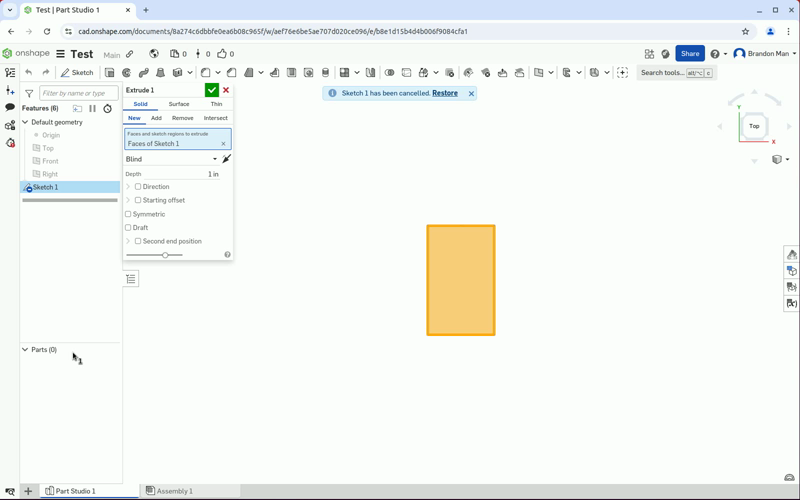
mouse_move(143, 106)
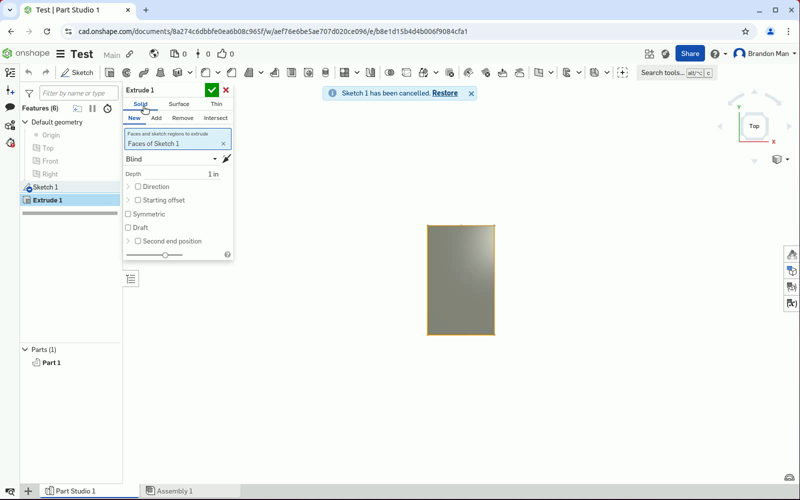
click(143, 106)
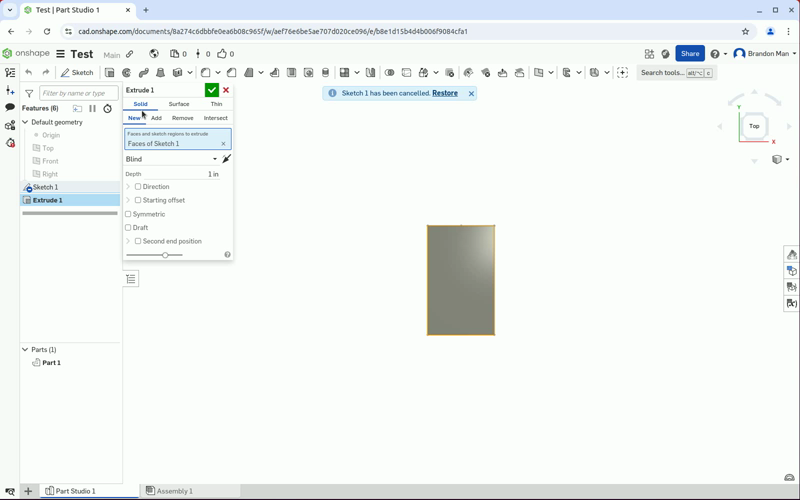
mouse_move(137, 120)
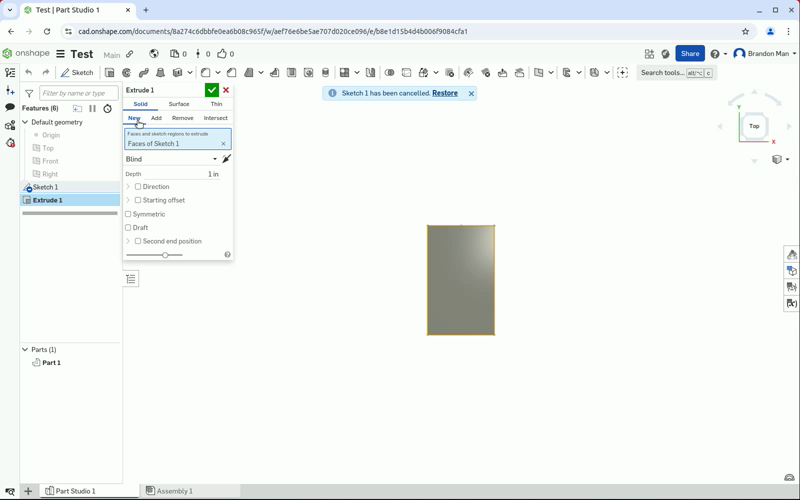
click(137, 120)
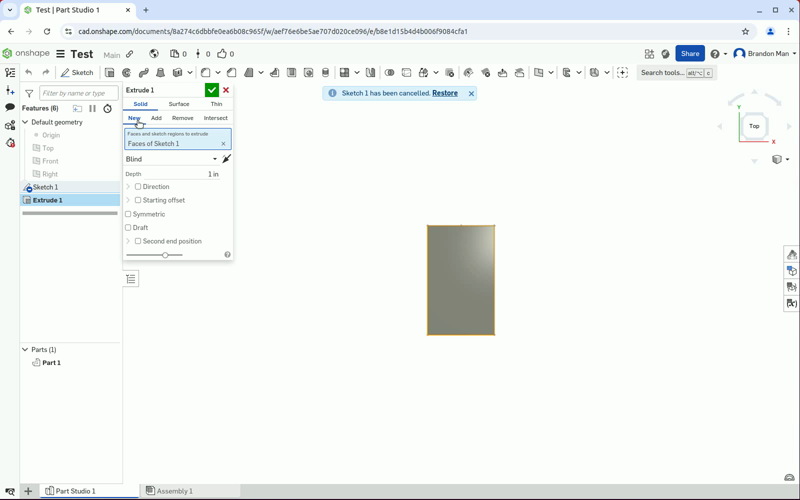
key(tab, 4)
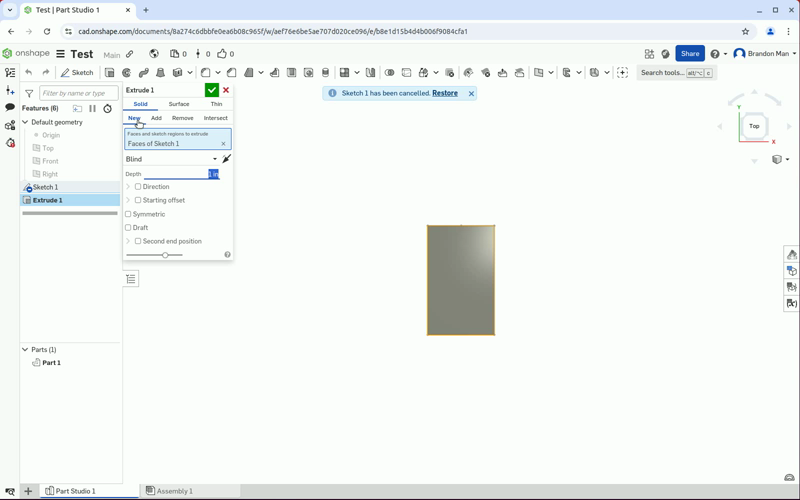
text(0.722)
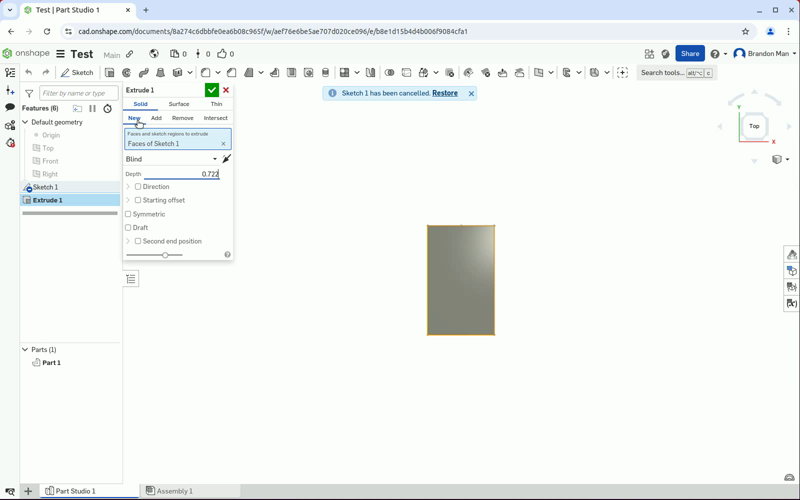
key(enter)
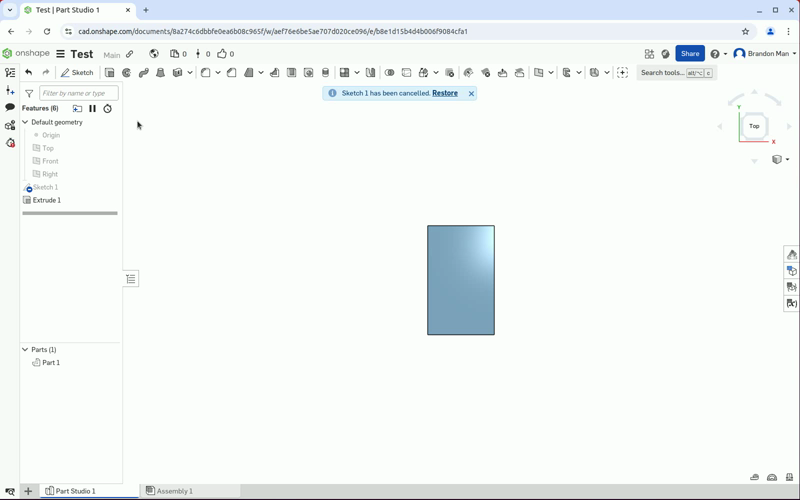
key(shift+h)
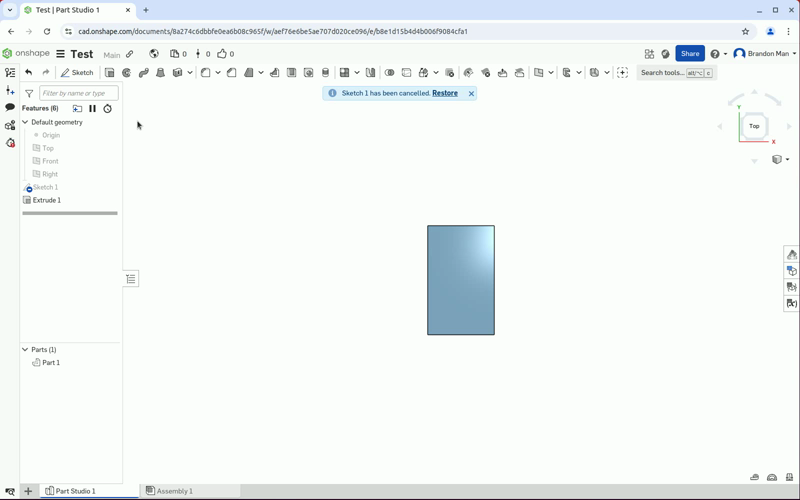
key(shift+h)
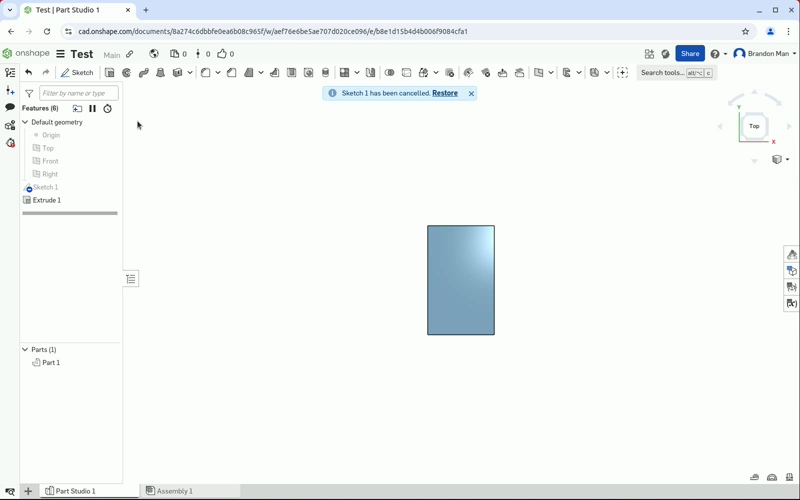
mouse_move(73, 189)
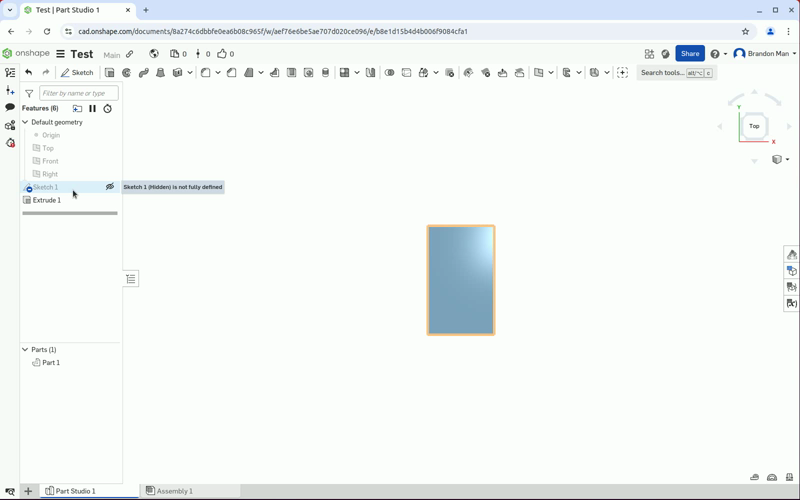
click(73, 189)
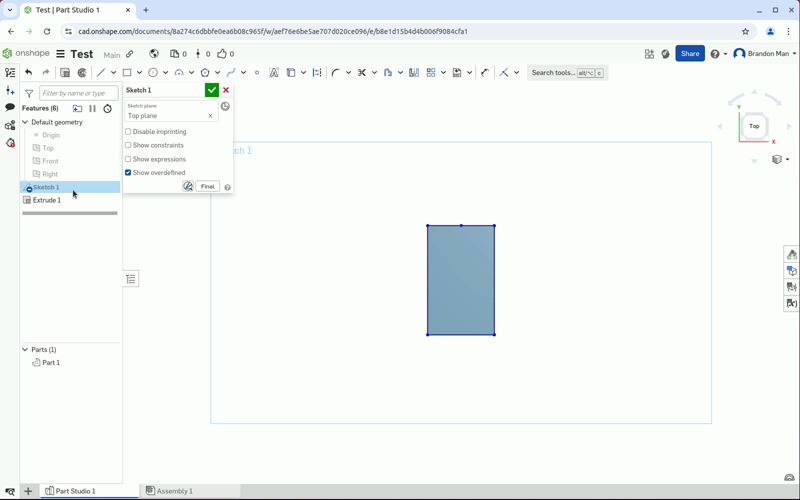
mouse_move(229, 92)
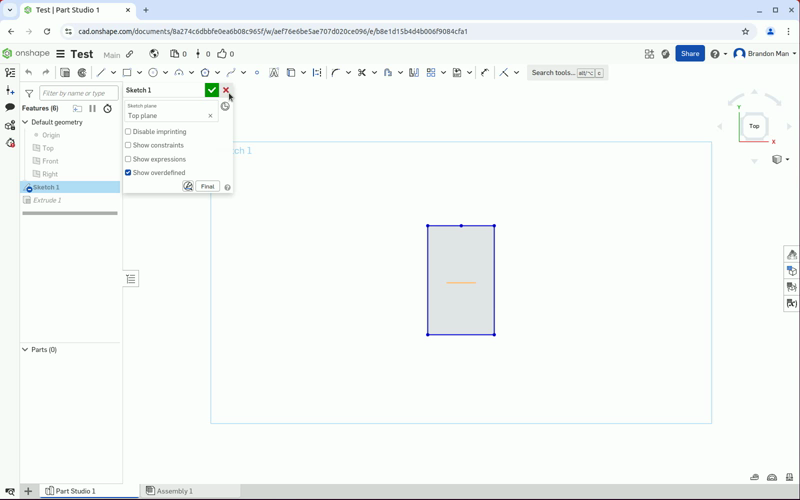
click(229, 92)
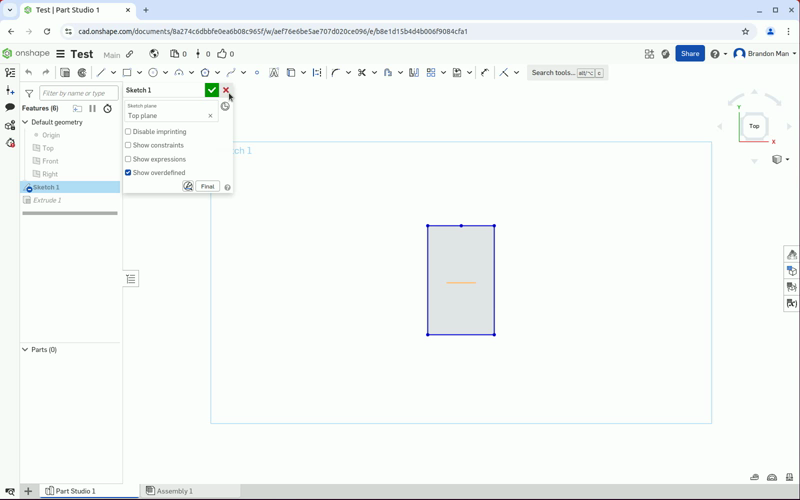
key(shift+s)
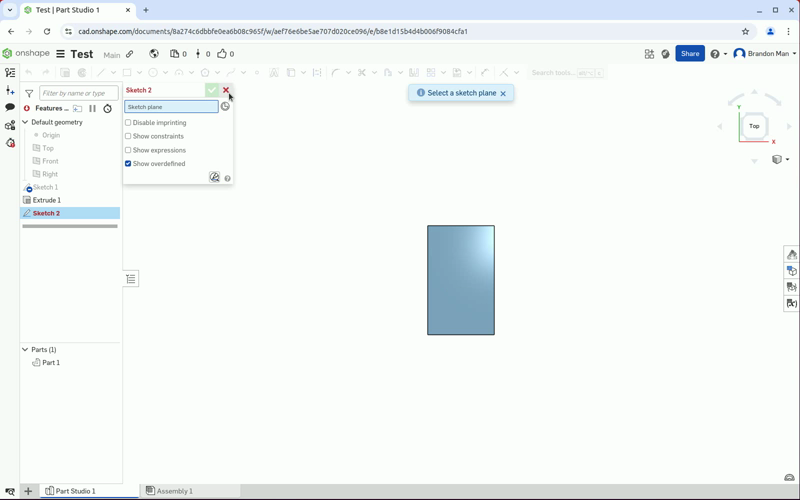
mouse_move(73, 150)
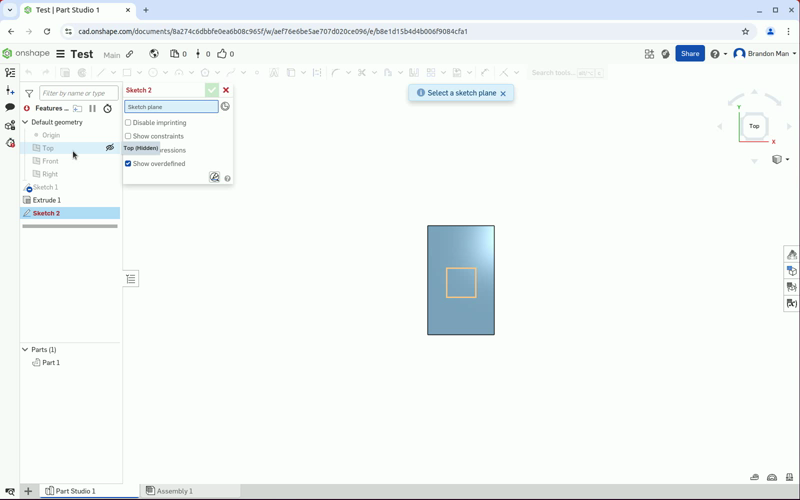
click(73, 150)
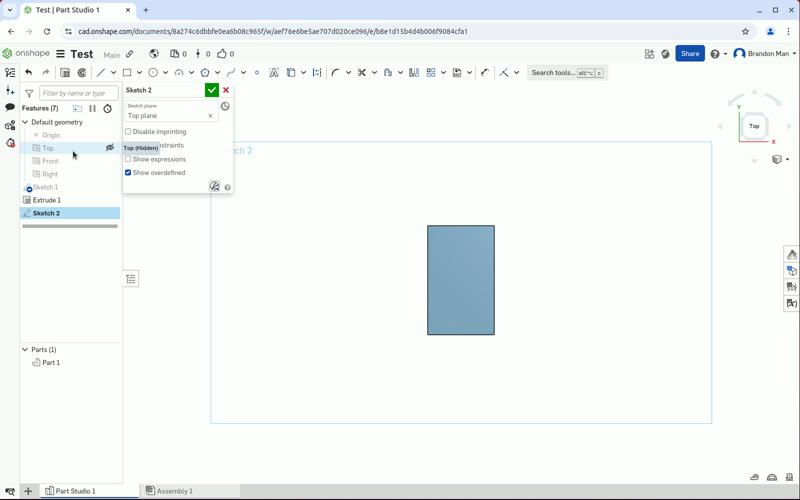
mouse_move(73, 352)
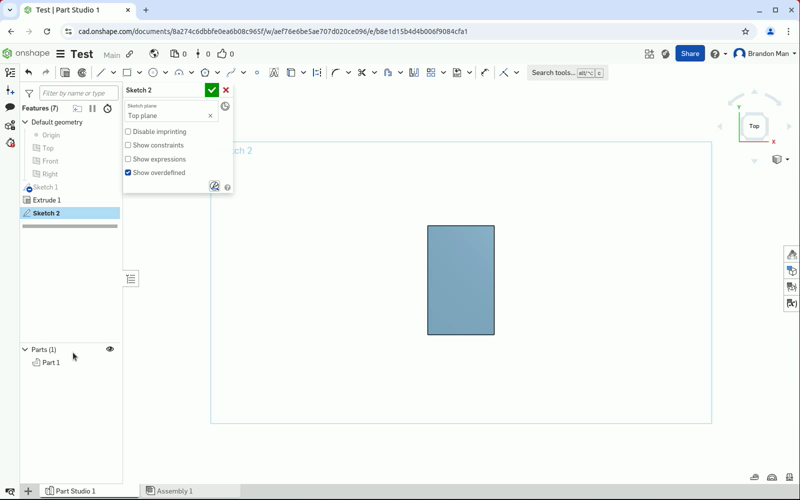
key(y)
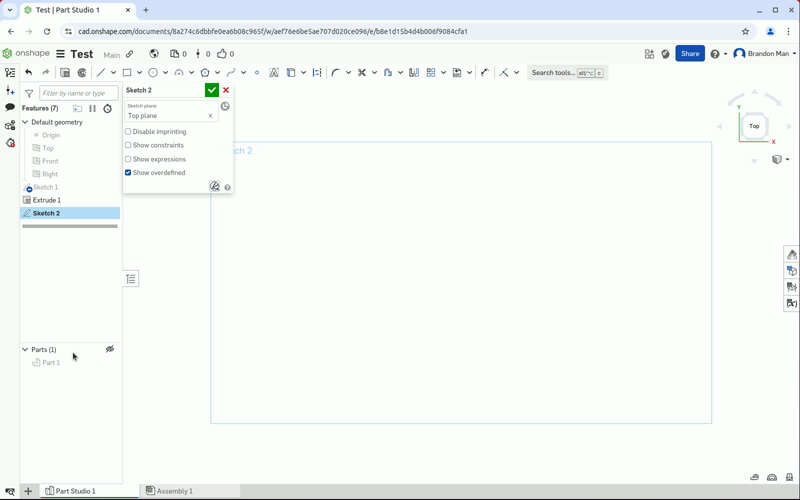
key(l)
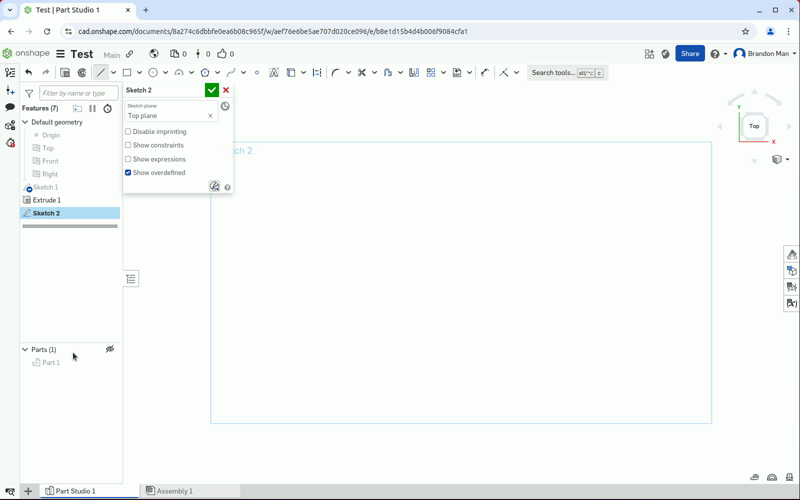
key_down(shift)
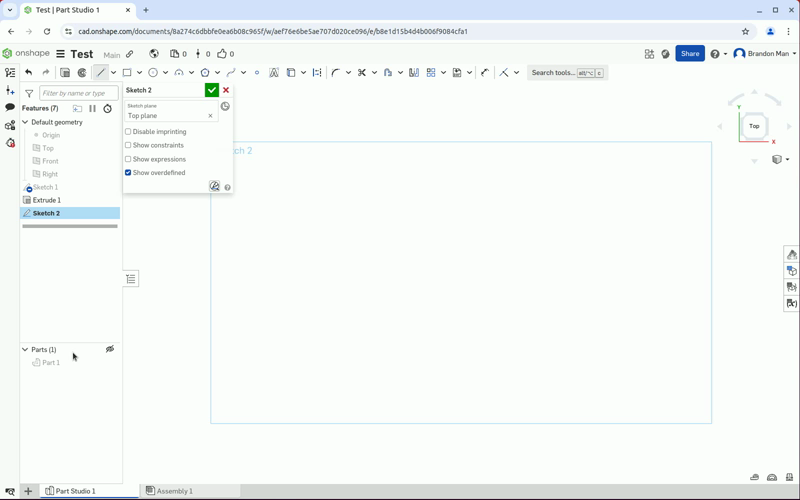
mouse_move(427, 225)
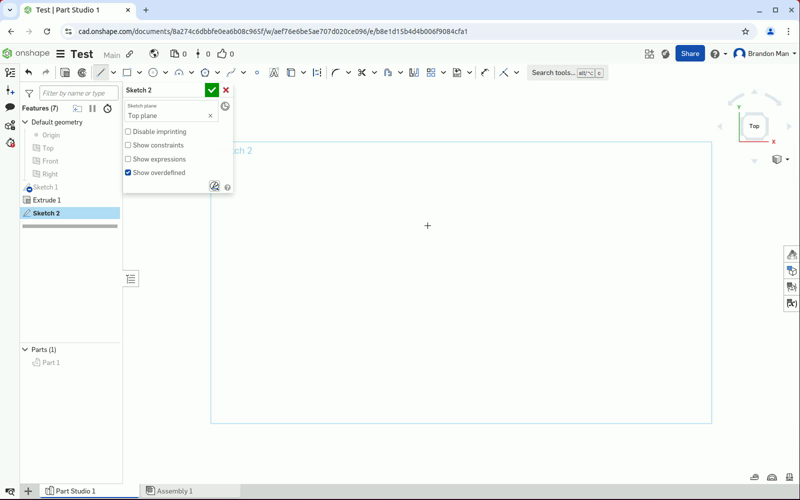
click(427, 225)
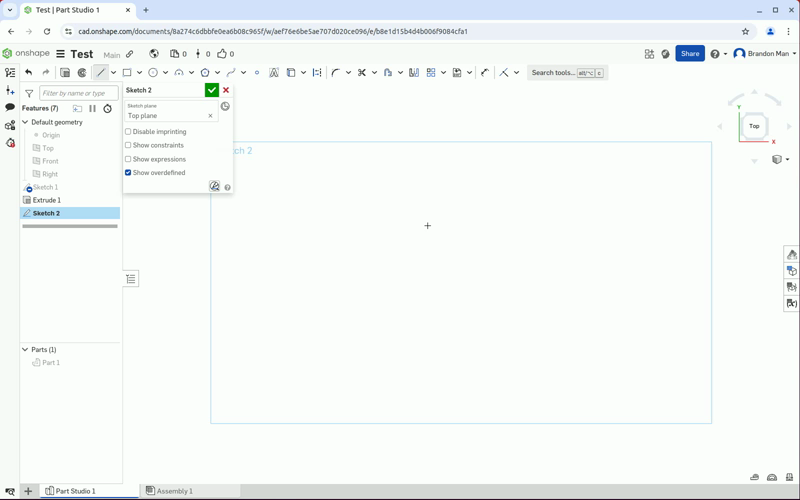
key_up(shift)
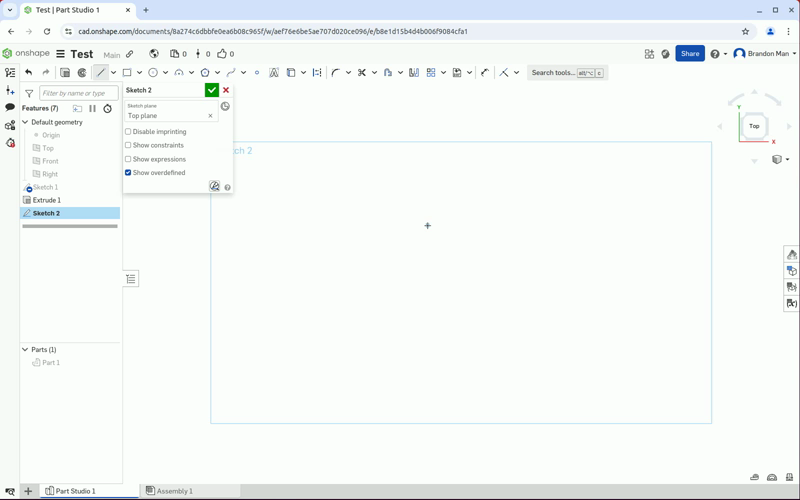
key_down(shift)
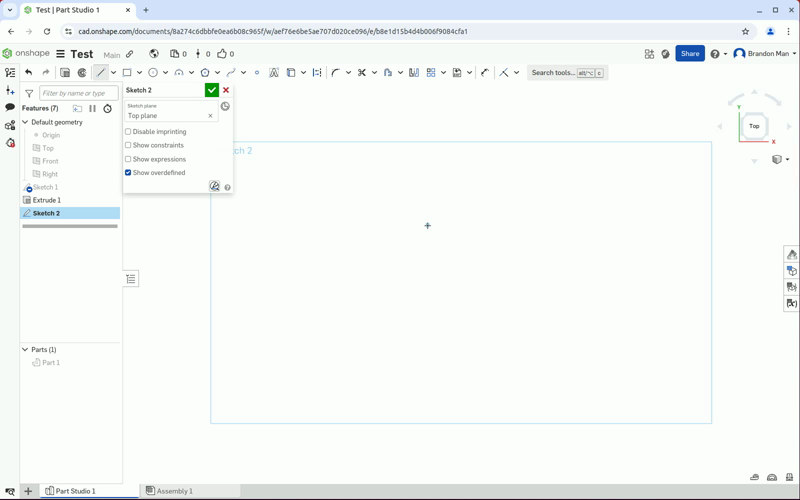
mouse_move(457, 225)
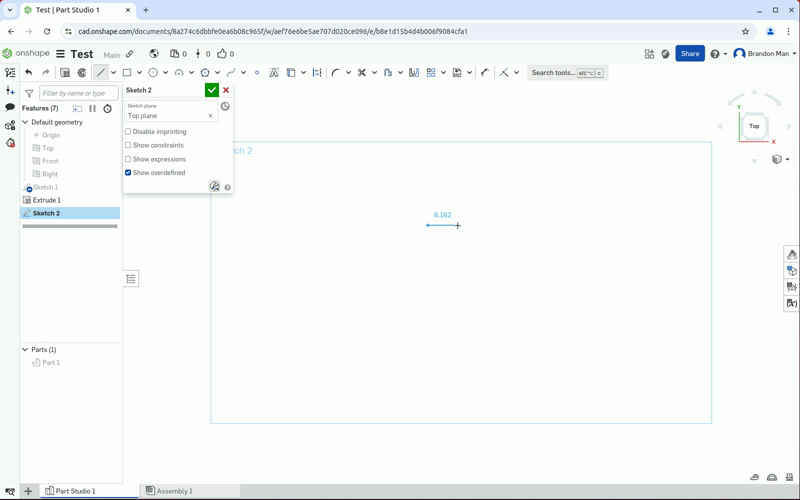
mouse_move(461, 225)
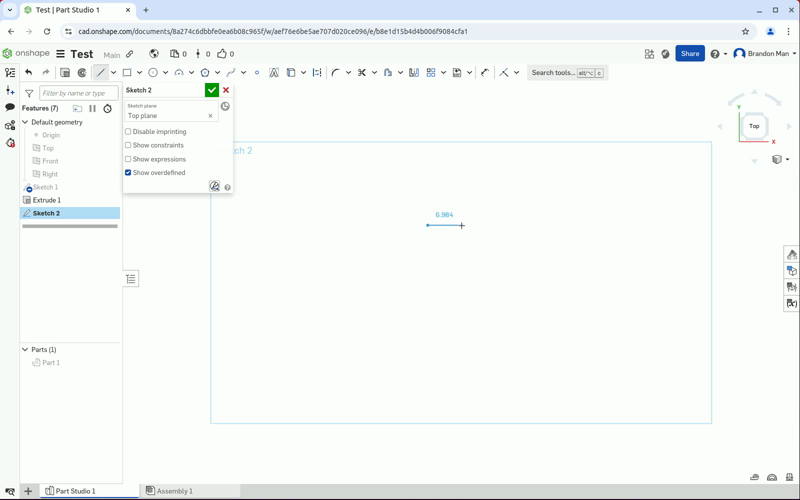
click(461, 225)
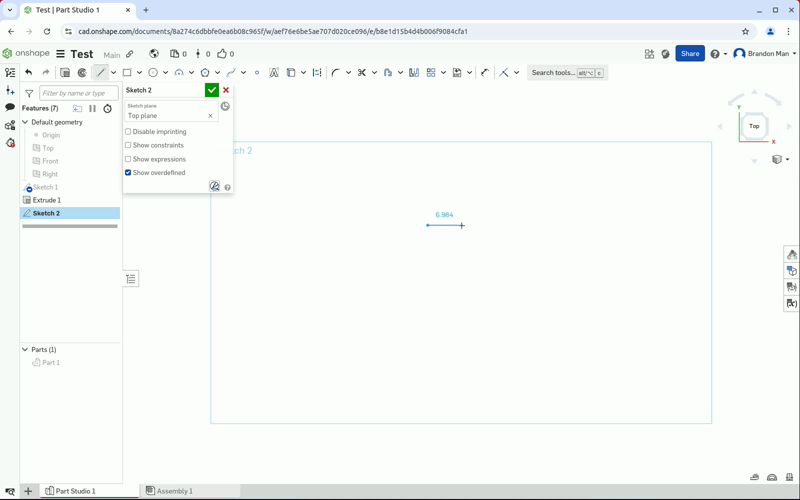
key_up(shift)
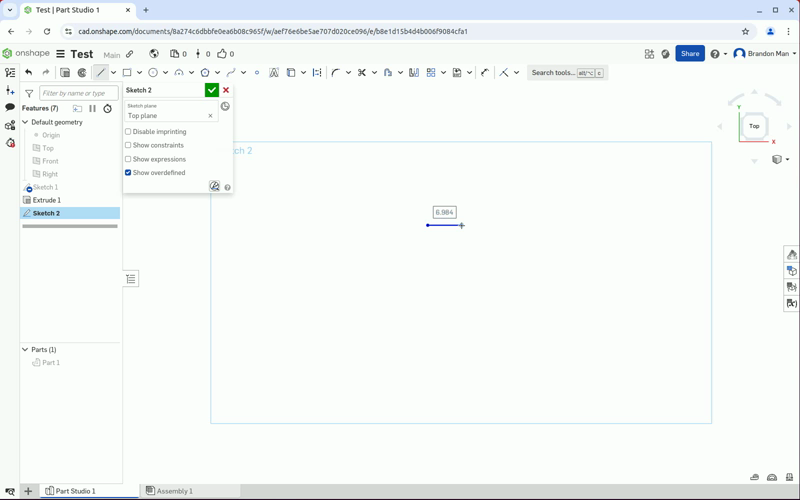
key_down(shift)
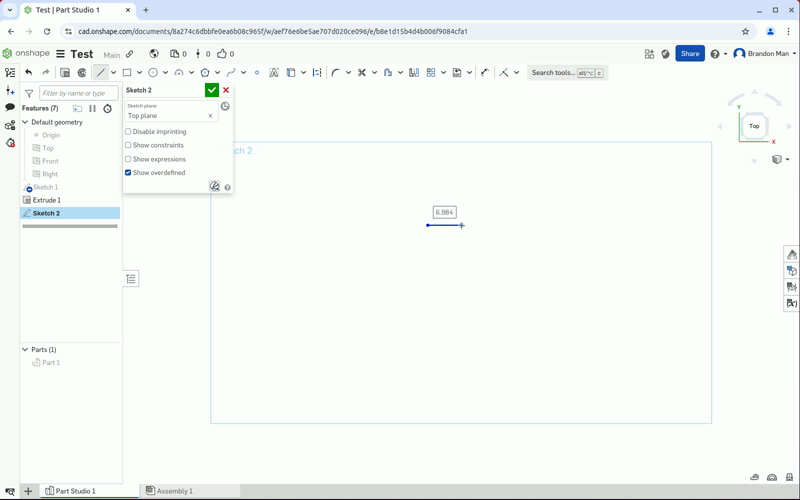
mouse_move(492, 225)
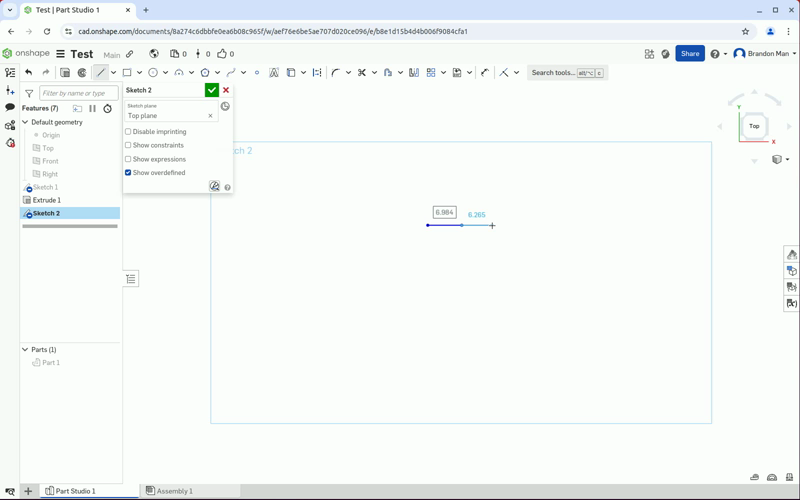
mouse_move(495, 225)
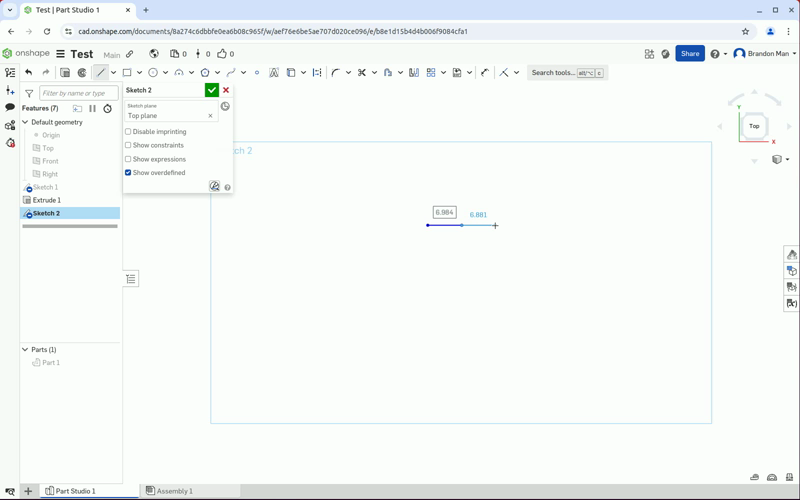
click(495, 225)
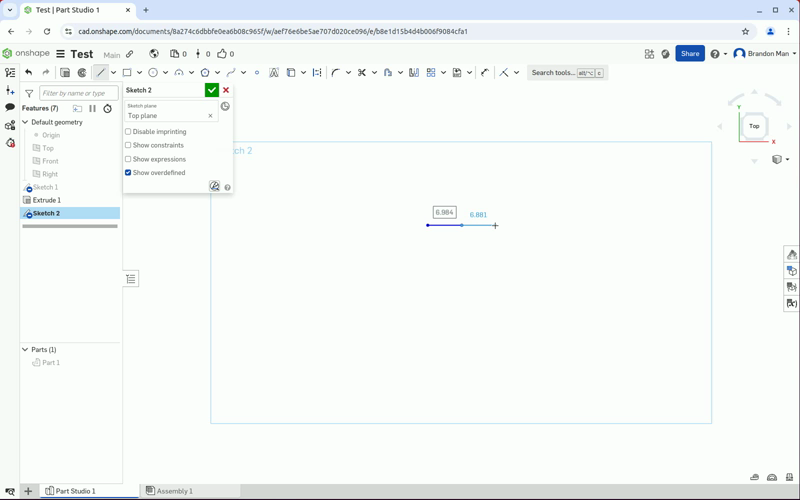
key_up(shift)
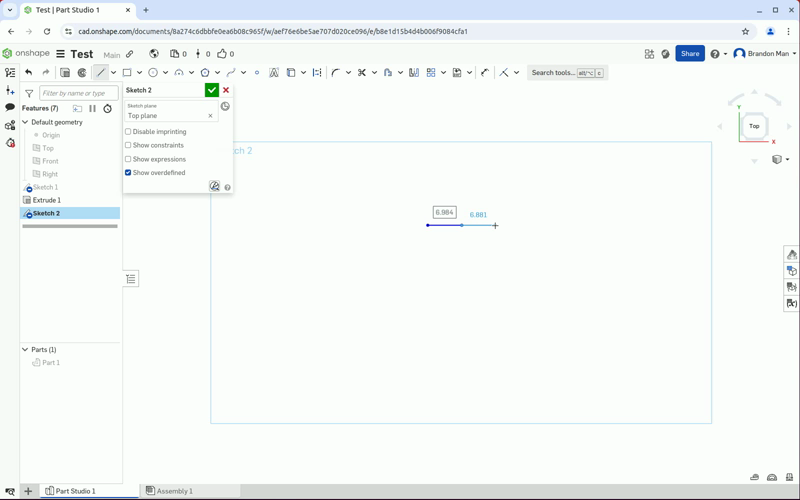
key_down(shift)
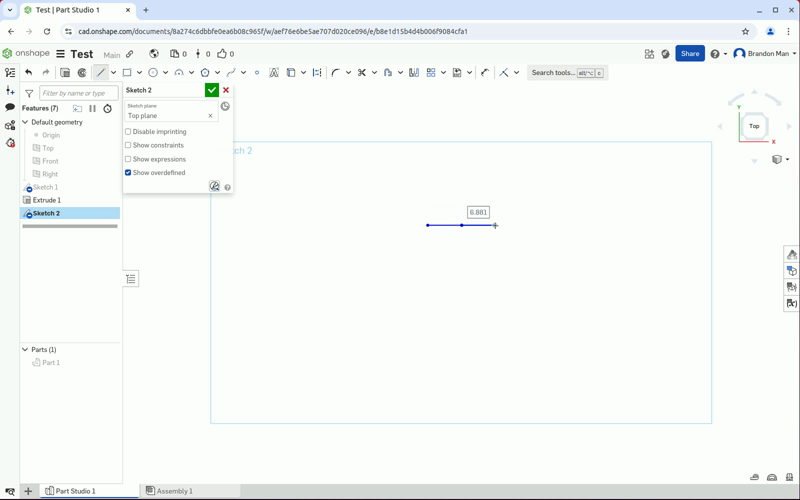
mouse_move(525, 225)
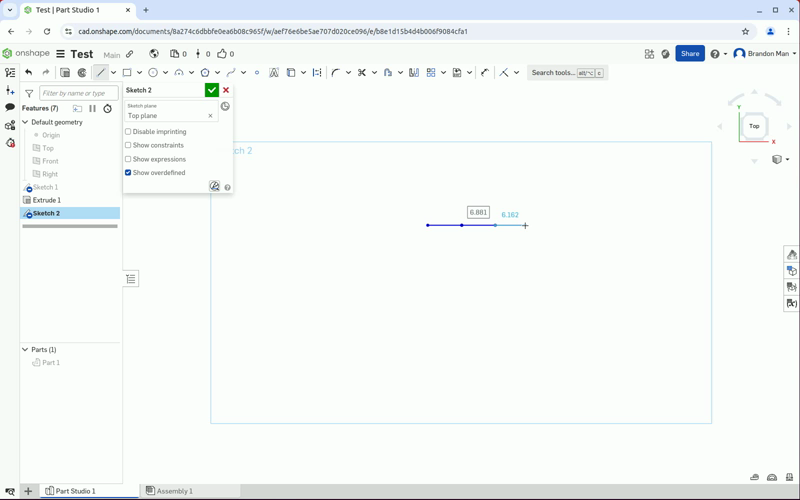
mouse_move(495, 169)
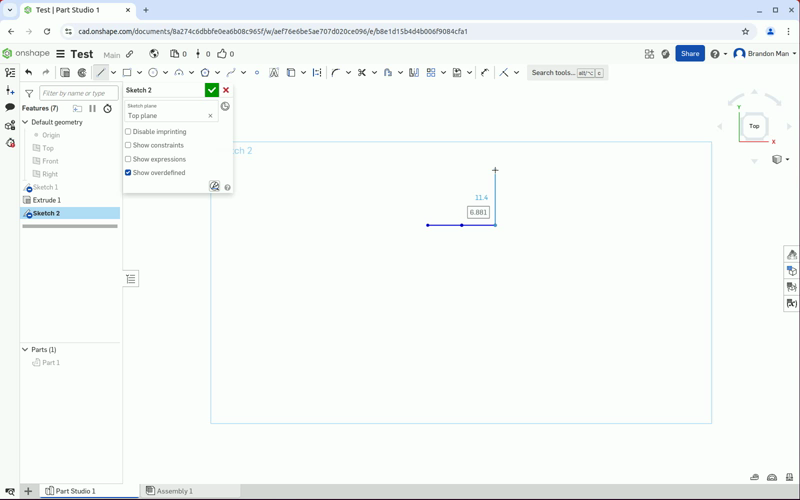
click(495, 169)
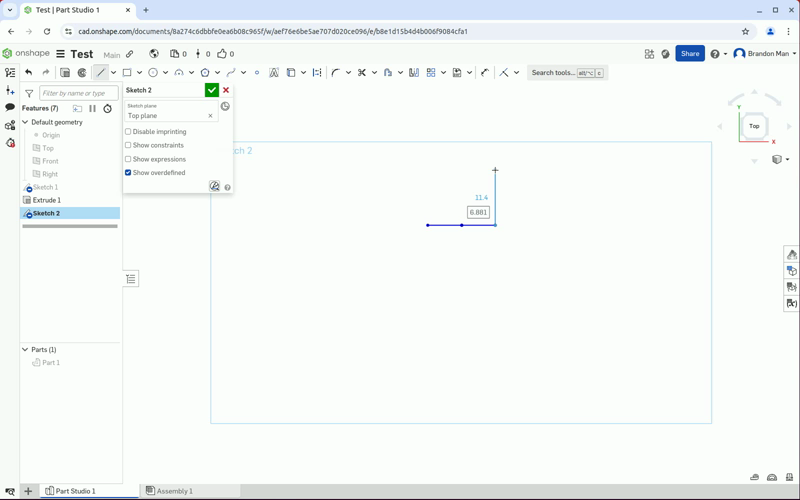
key_up(shift)
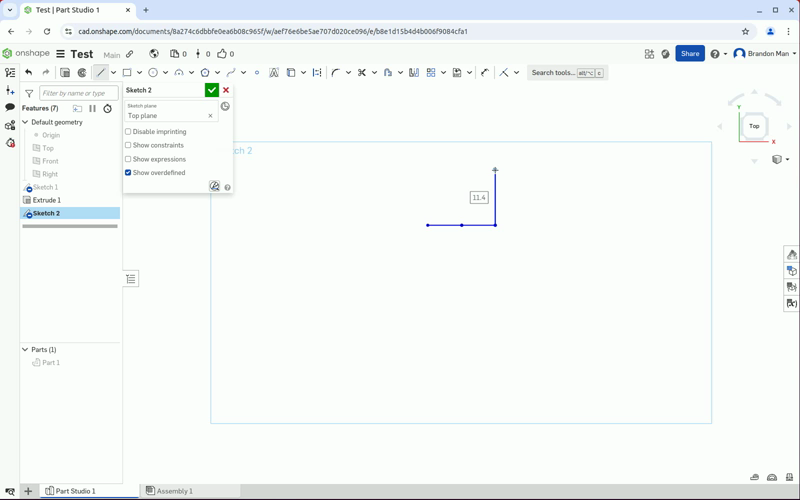
key_down(shift)
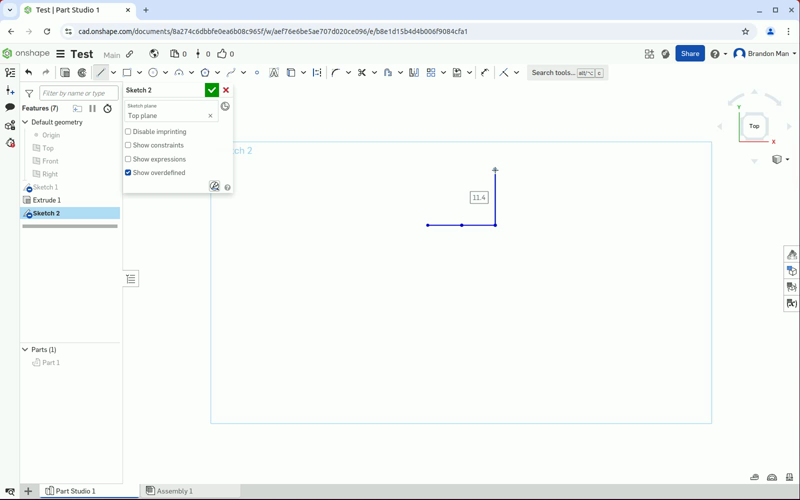
mouse_move(427, 169)
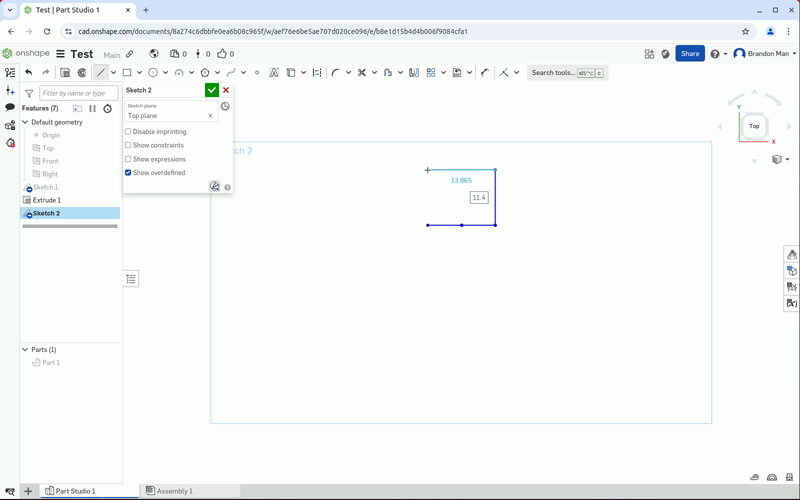
click(427, 169)
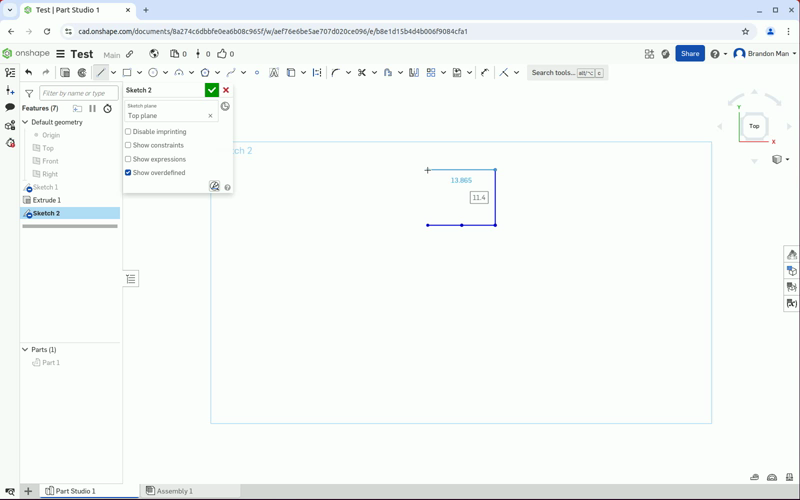
key_up(shift)
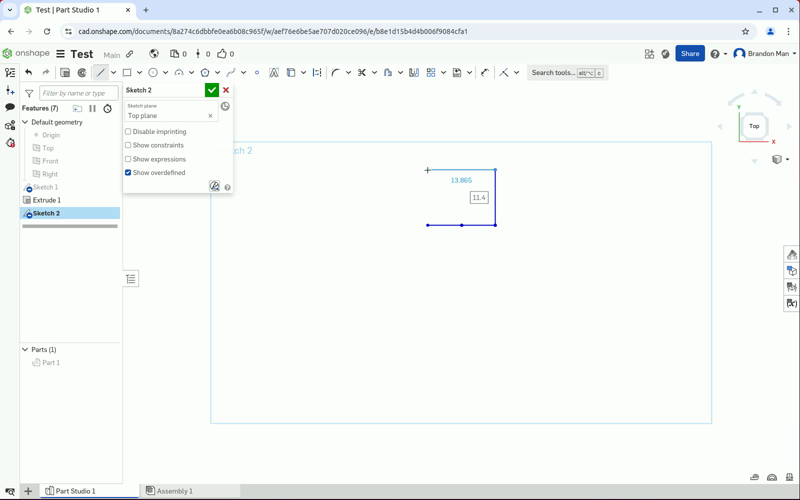
mouse_move(457, 169)
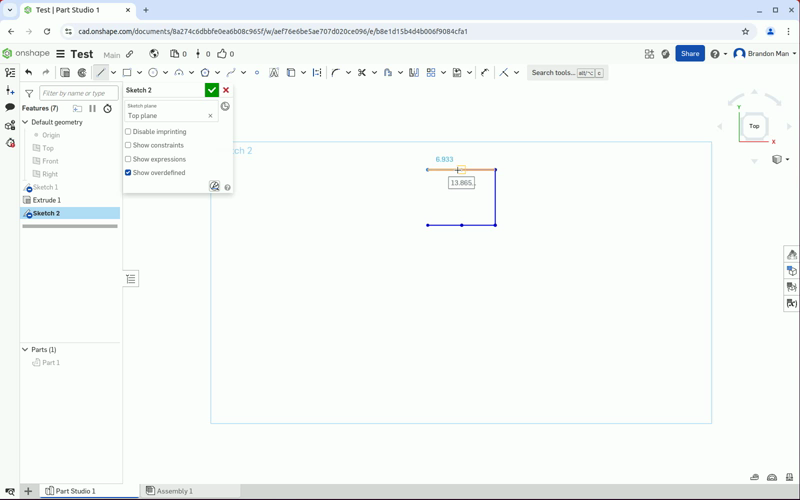
key_down(shift)
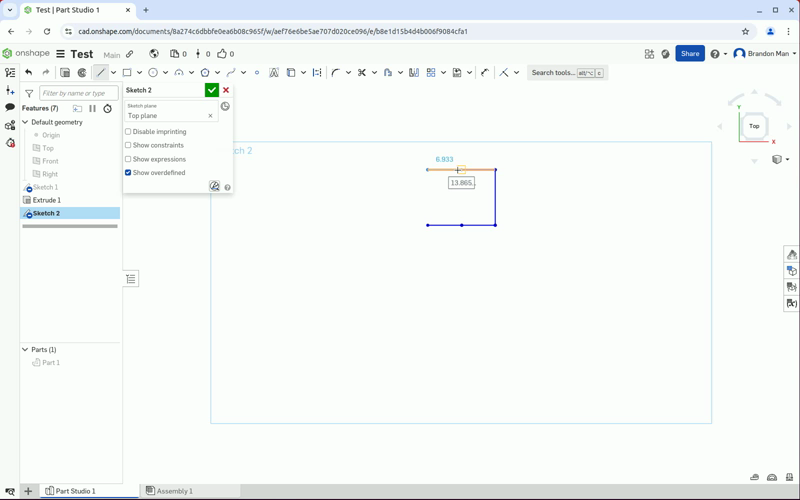
mouse_move(427, 225)
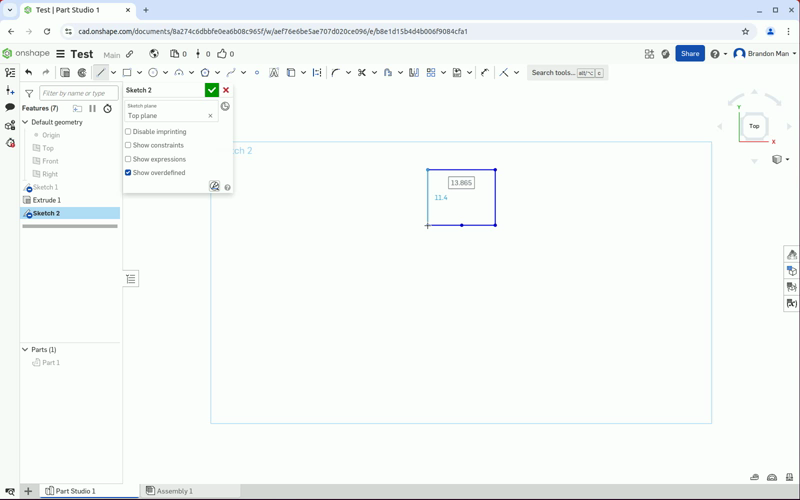
key_up(shift)
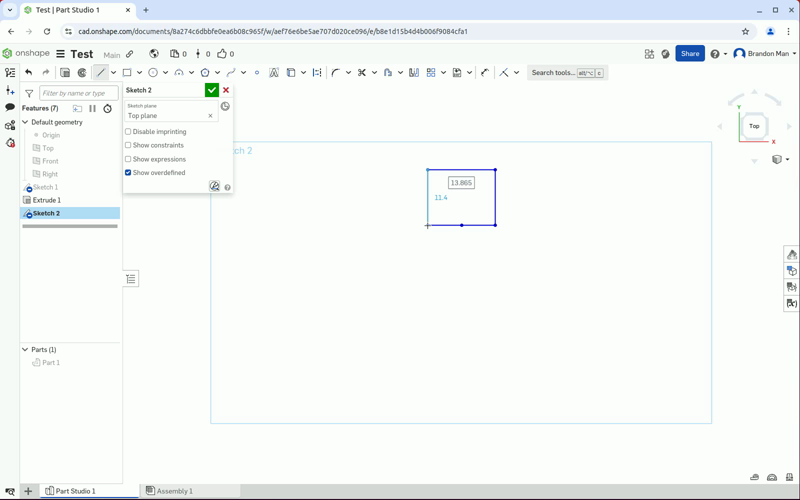
click(427, 225)
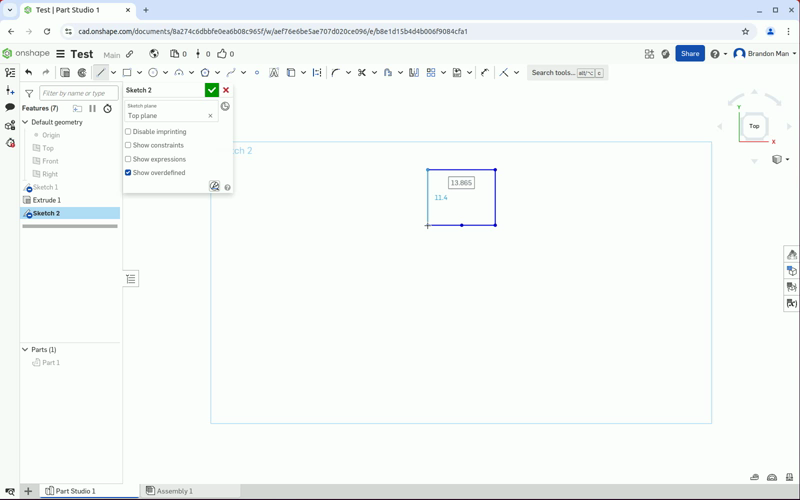
key(esc)
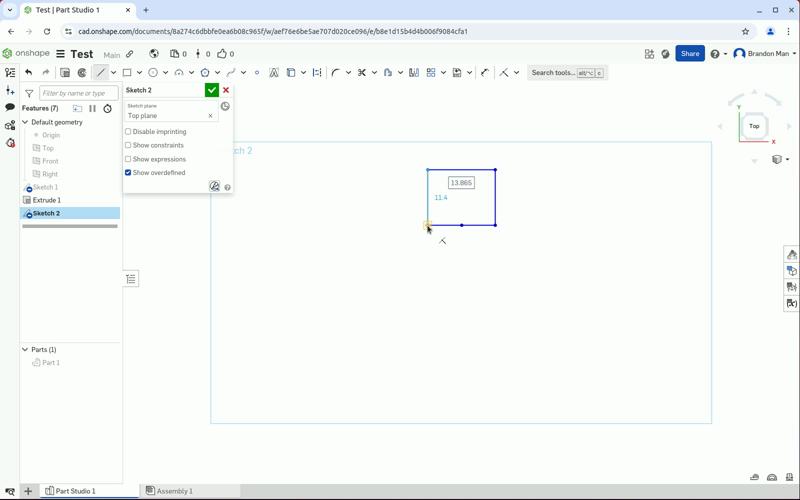
mouse_move(459, 178)
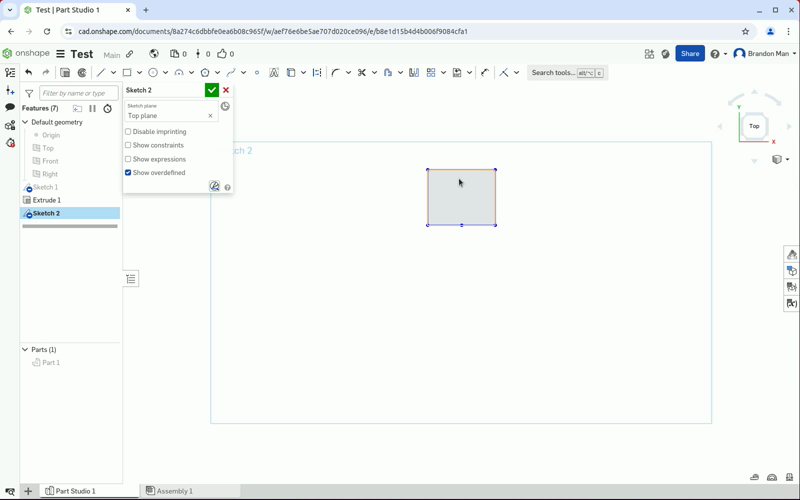
click(459, 178)
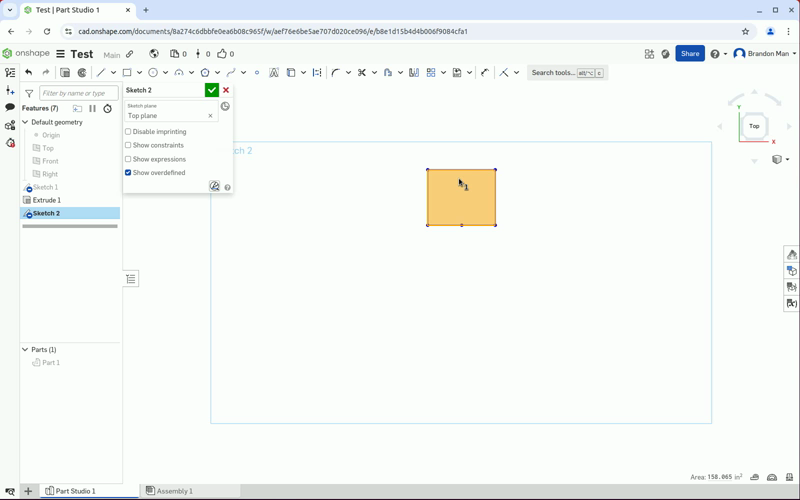
mouse_move(73, 352)
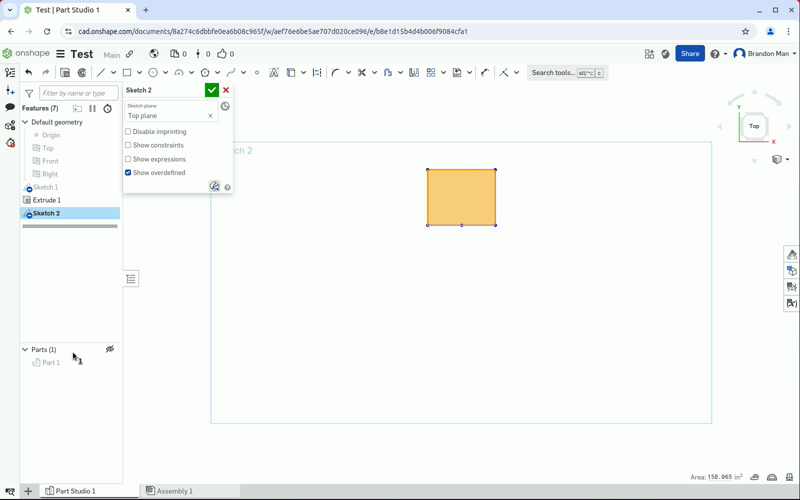
key(shift+y)
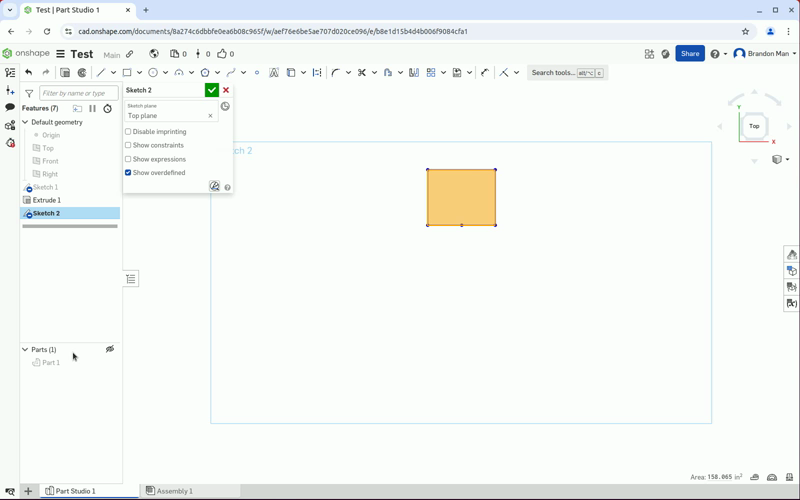
key(shift+e)
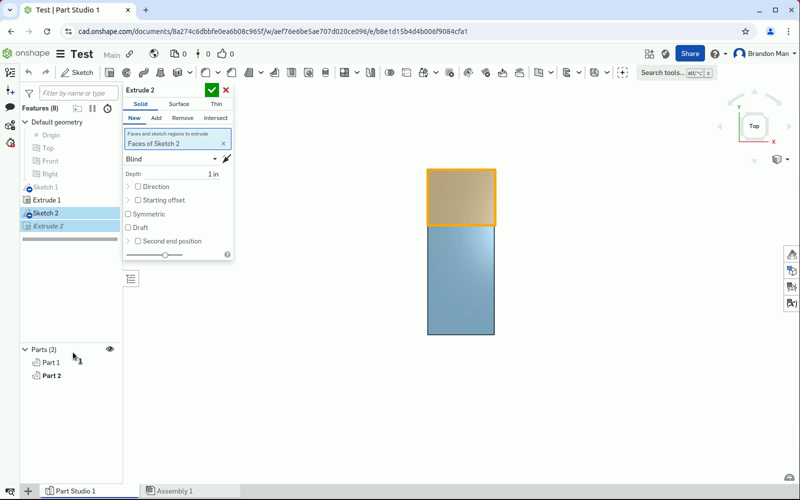
mouse_move(143, 106)
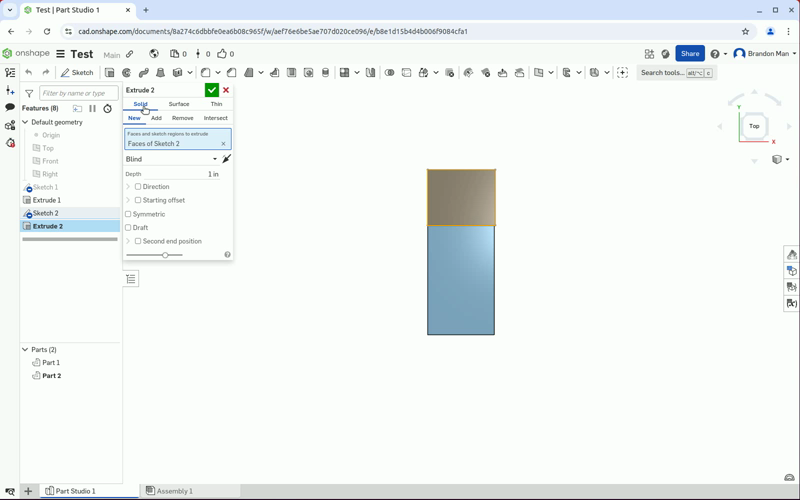
click(143, 106)
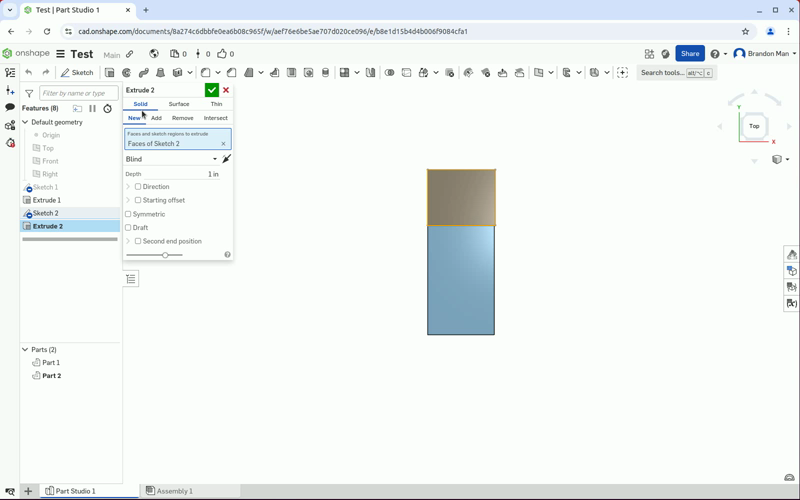
mouse_move(137, 120)
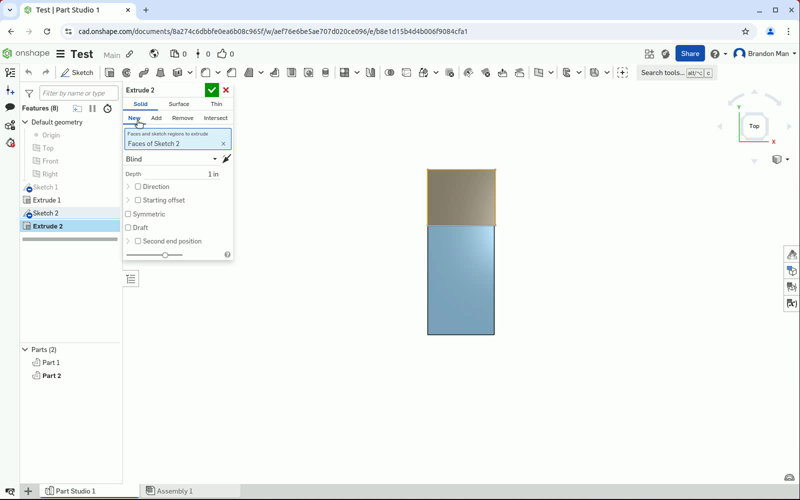
click(137, 120)
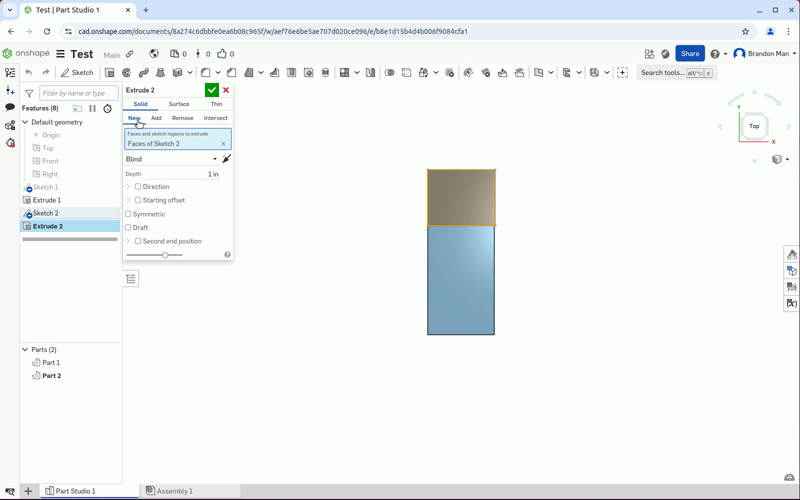
key(tab, 4)
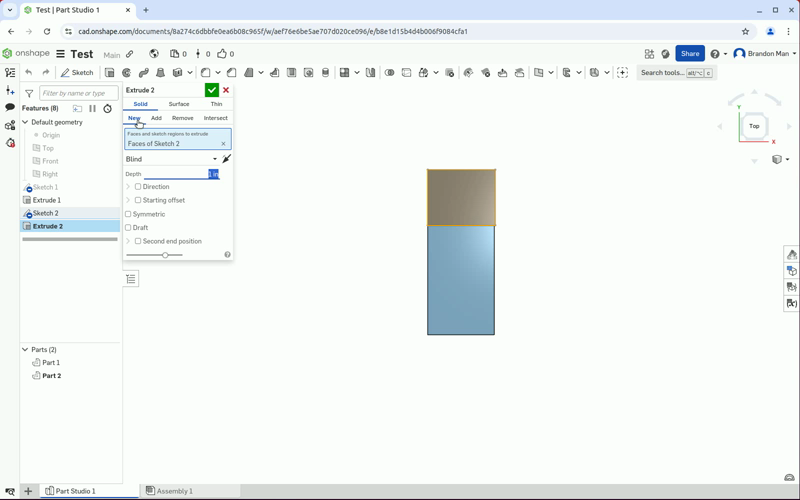
text(0.722)
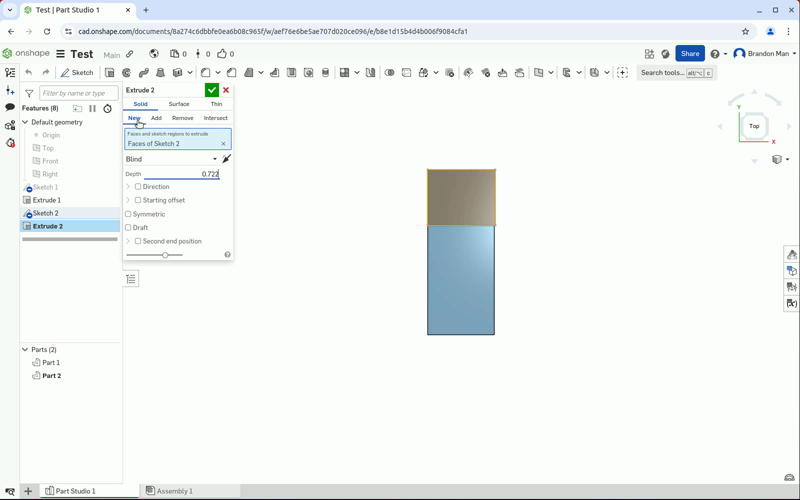
key(enter)
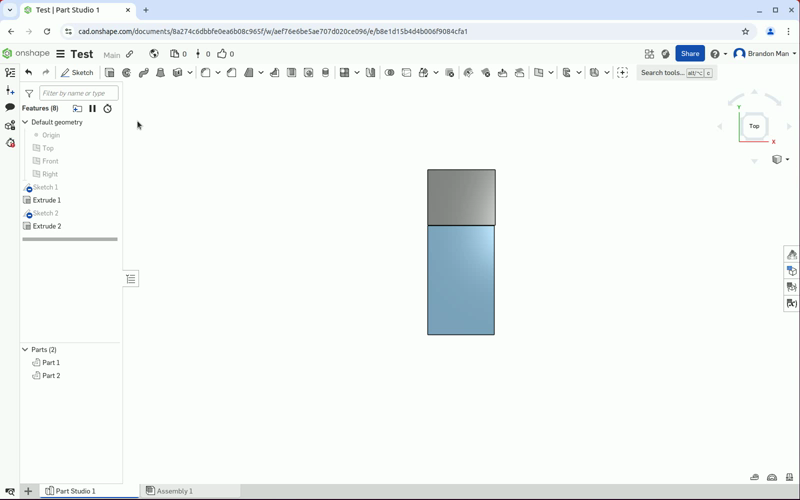
key(shift+h)
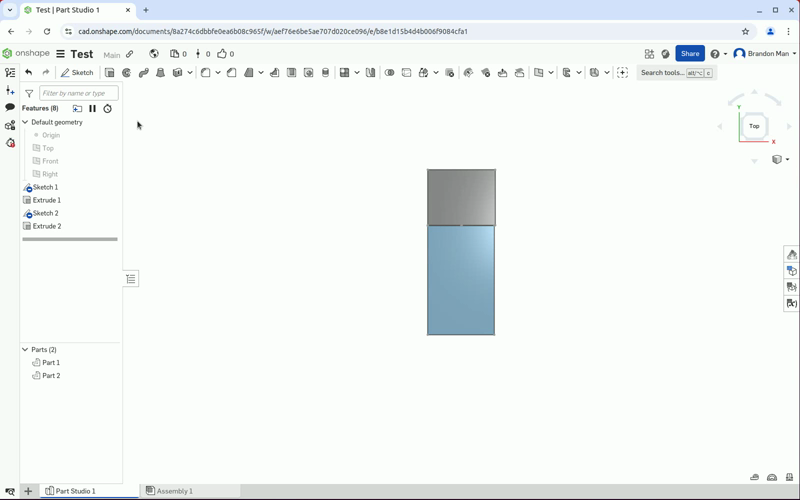
key(shift+h)
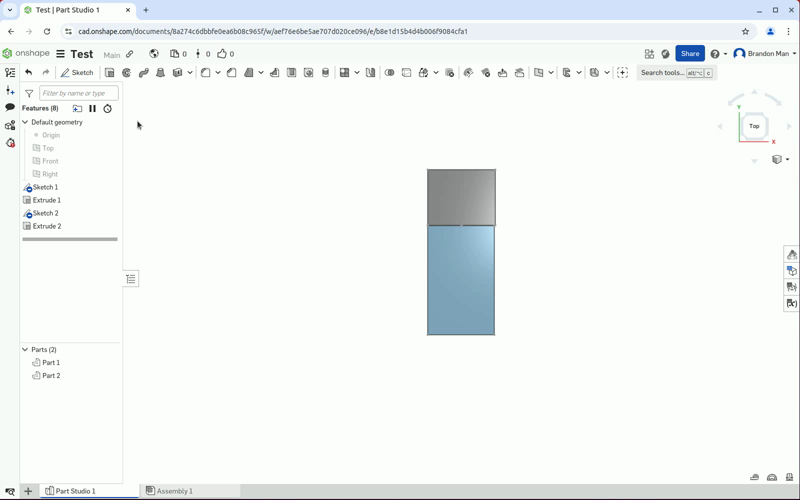
key(shift+7)
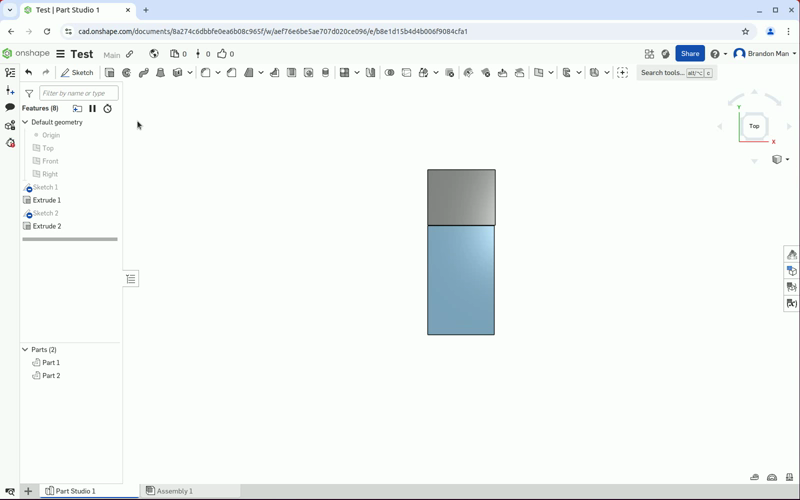
key(up, 3)
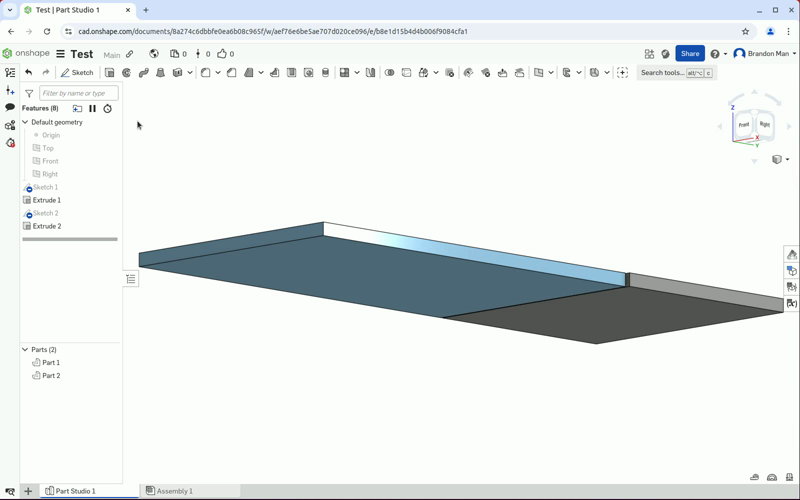
key(left, 3)
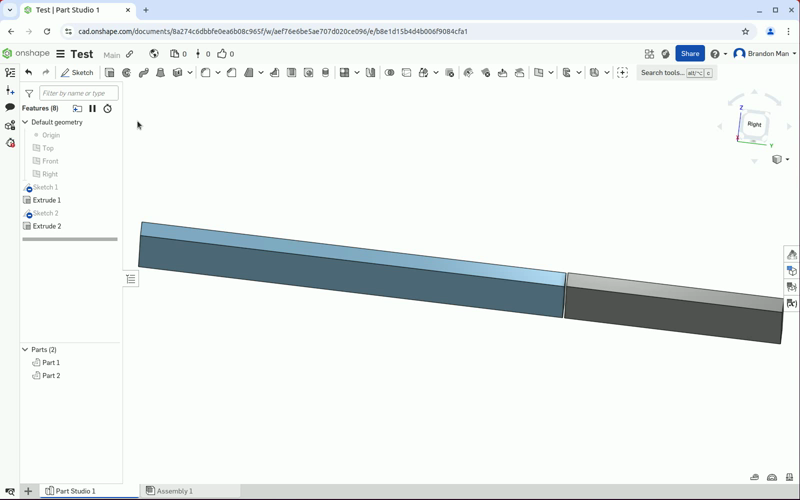
key(right, 3)
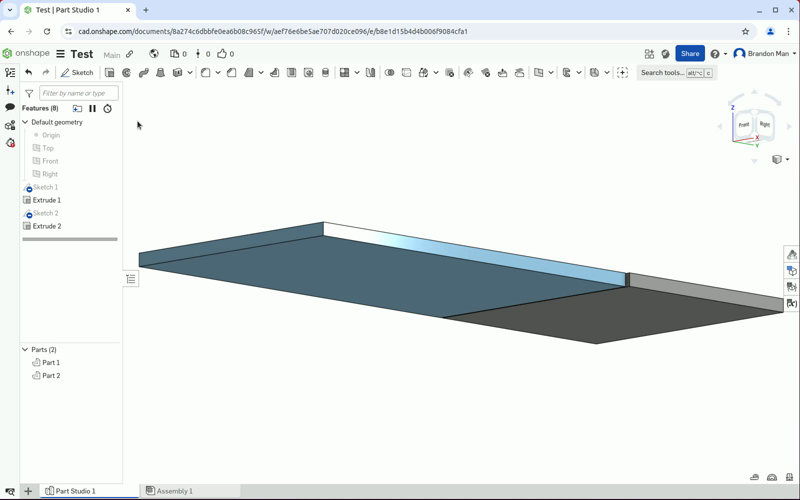
key(down, 3)
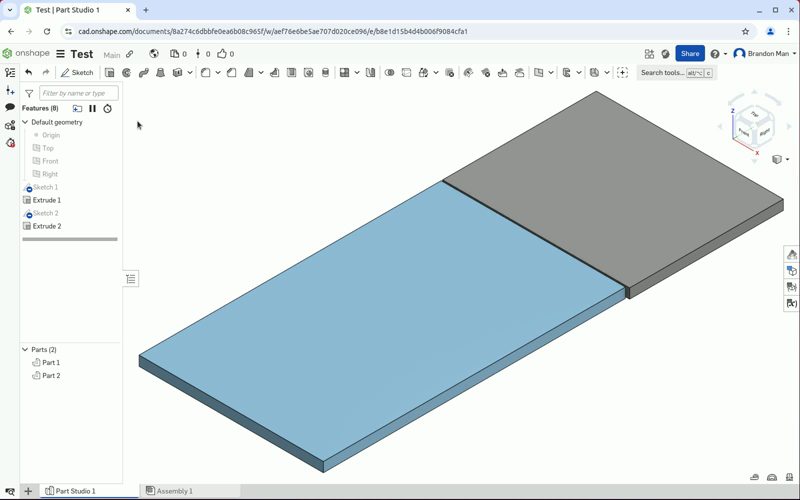
mouse_move(73, 189)
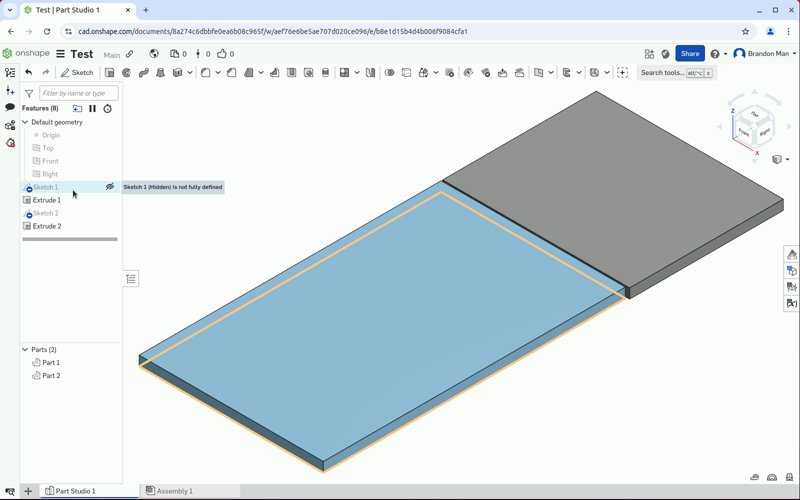
click(73, 189)